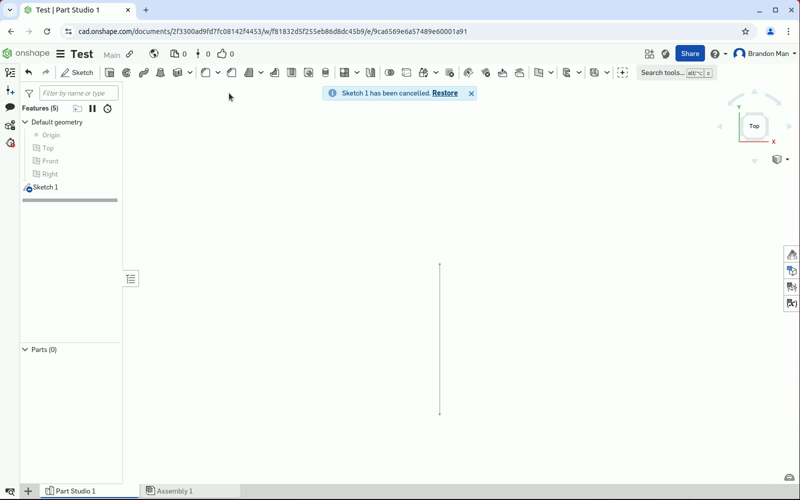
key(shift+h)
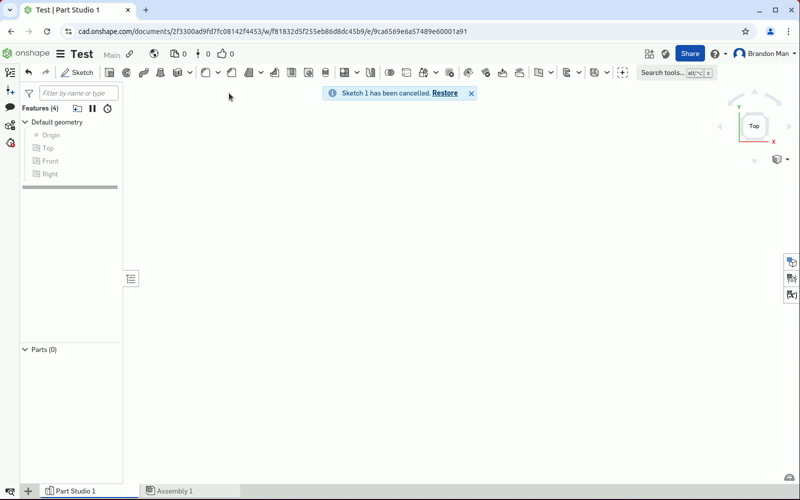
mouse_move(73, 352)
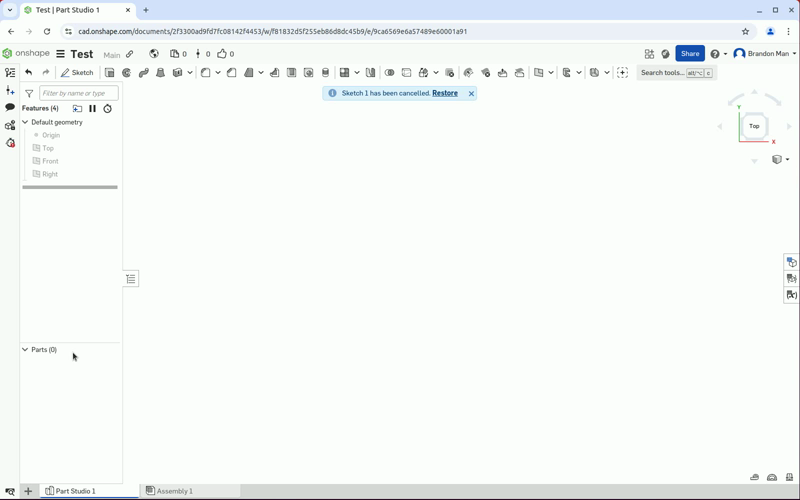
key(y)
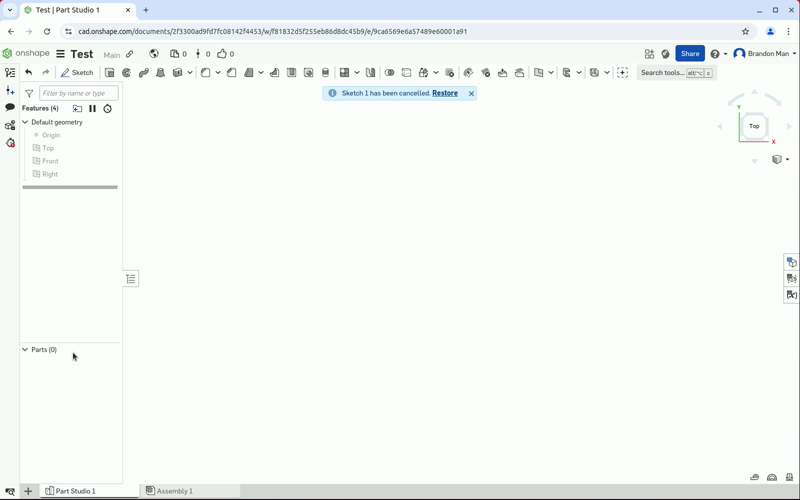
key(shift+p)
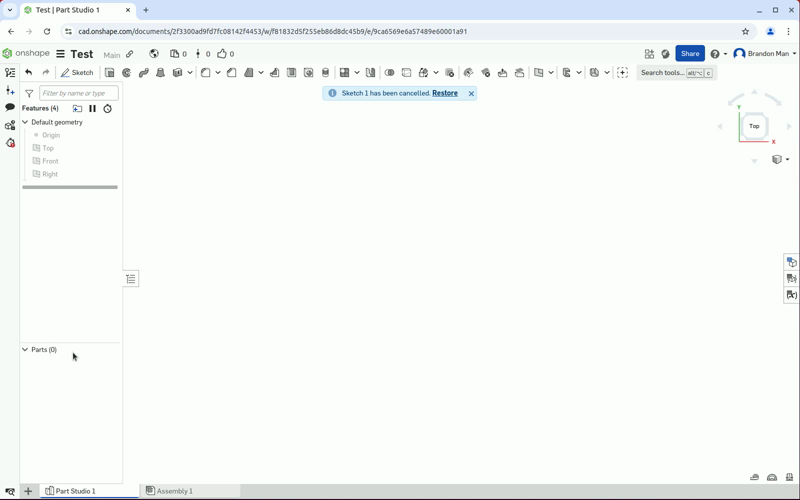
key(space)
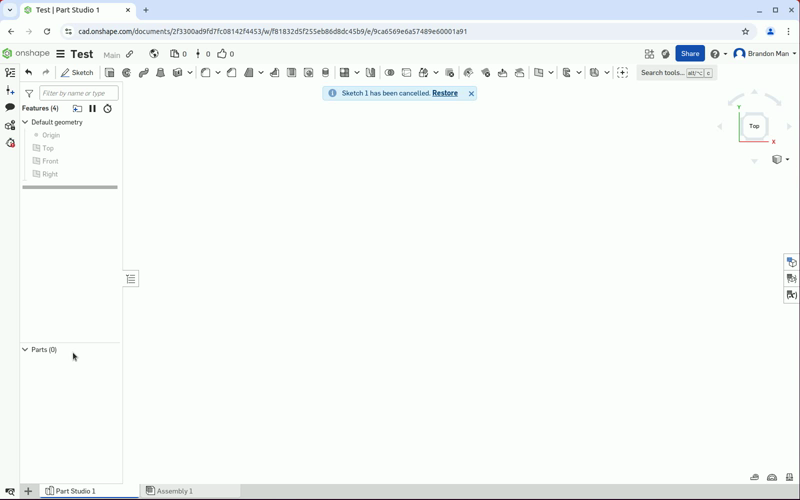
key_down(shift)
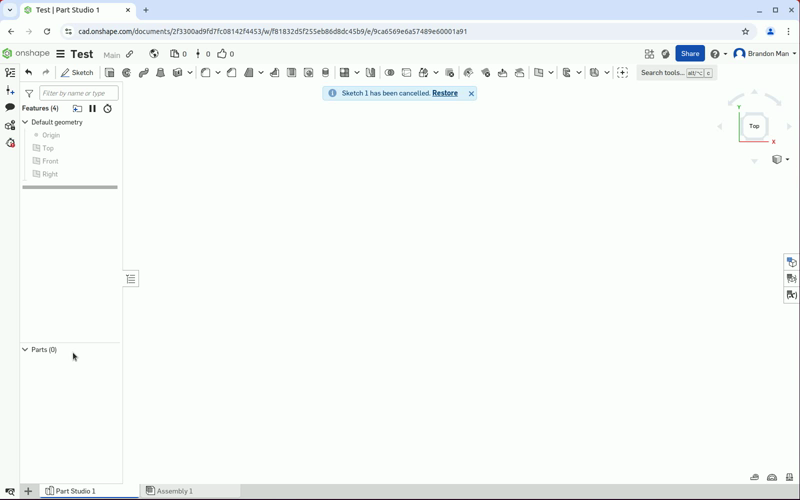
key(up)
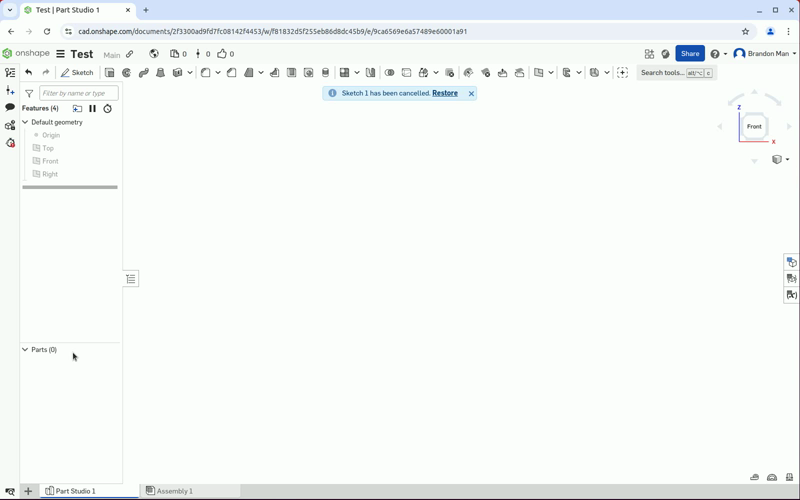
key_up(shift)
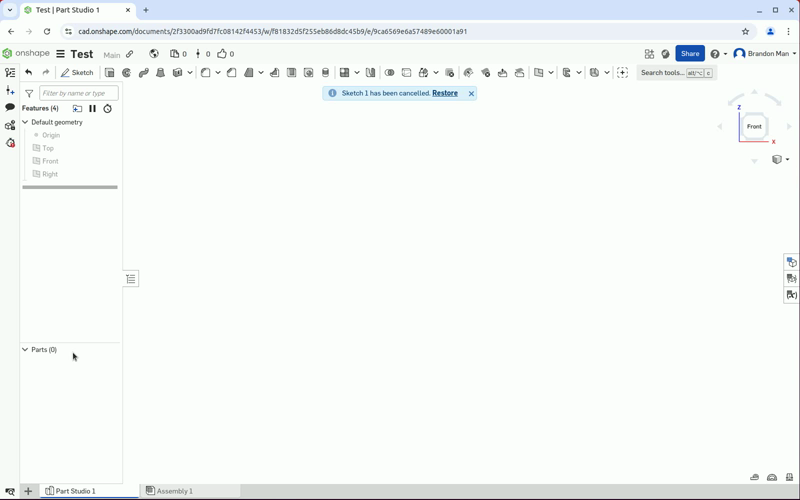
mouse_move(73, 352)
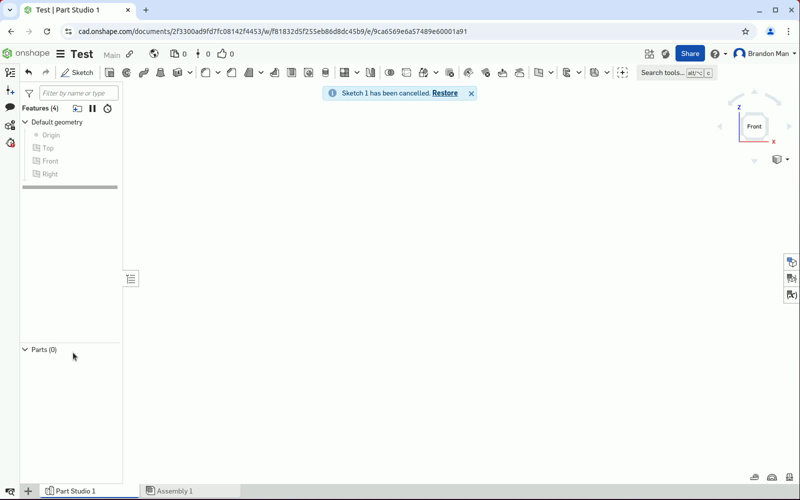
key(shift+y)
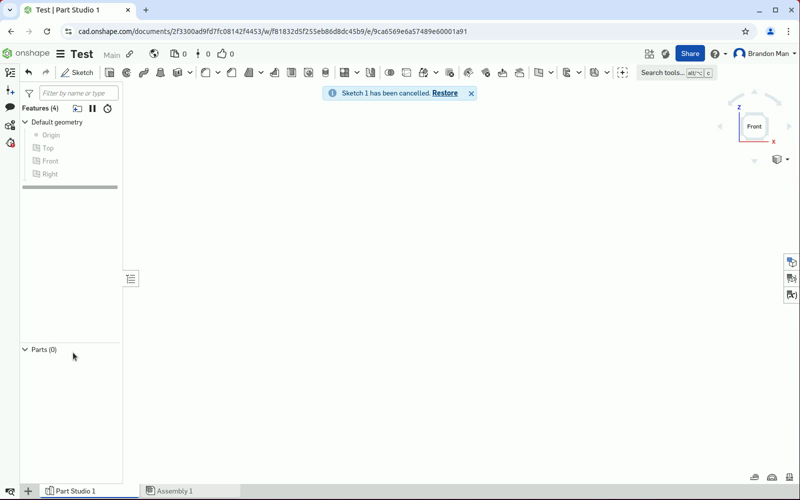
key(shift+s)
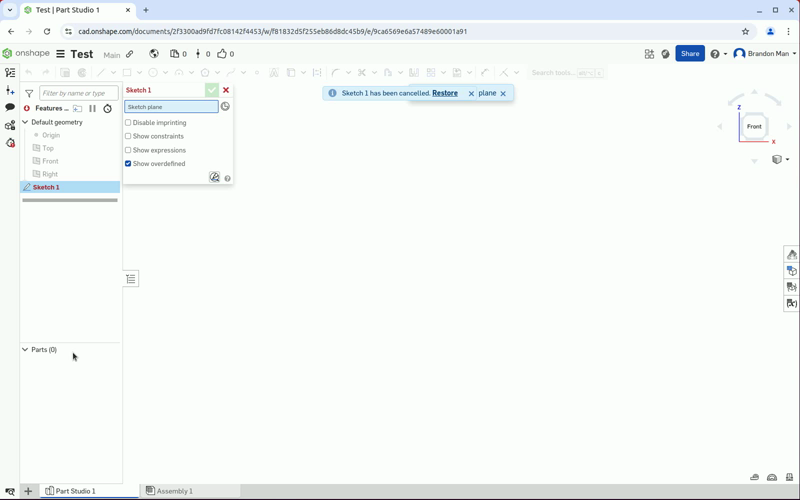
mouse_move(73, 163)
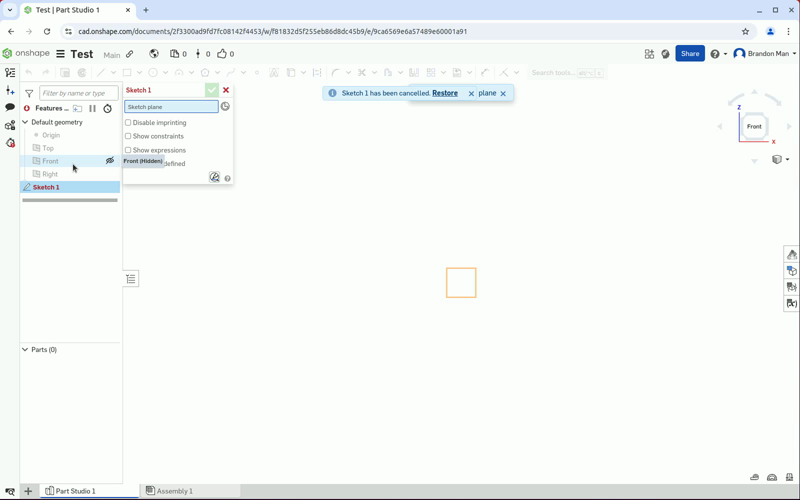
click(73, 163)
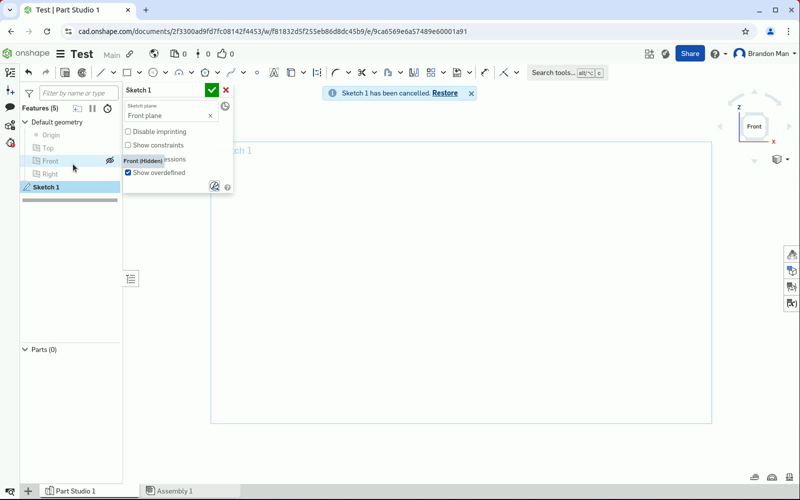
mouse_move(73, 352)
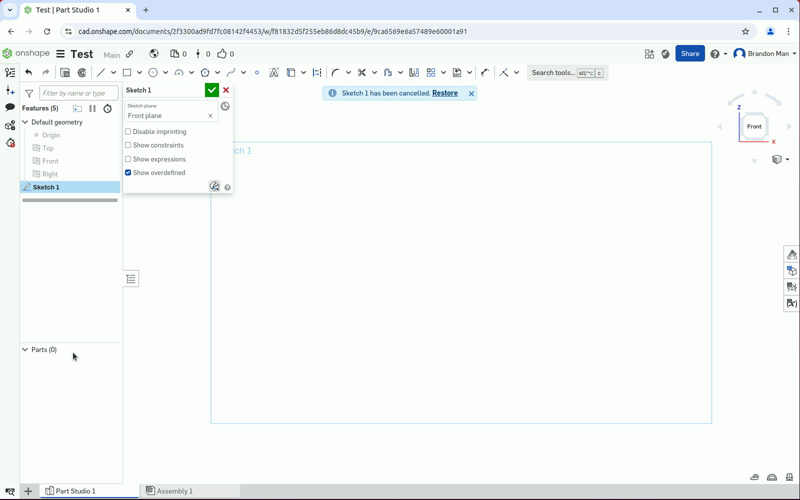
key(y)
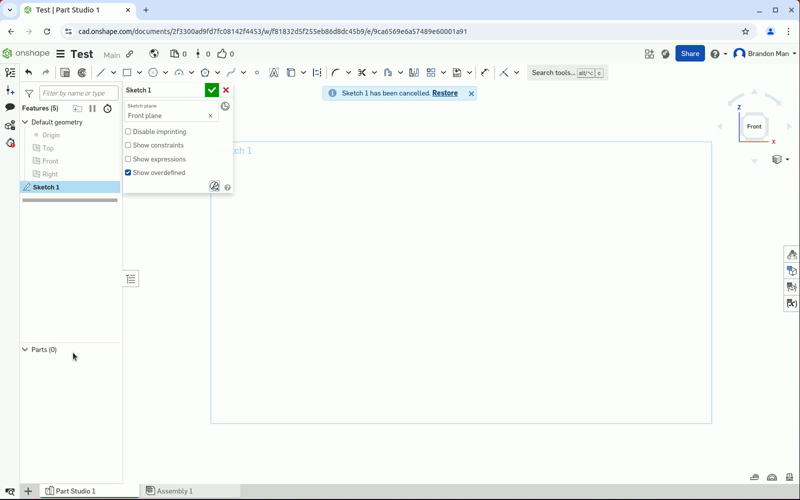
key(c)
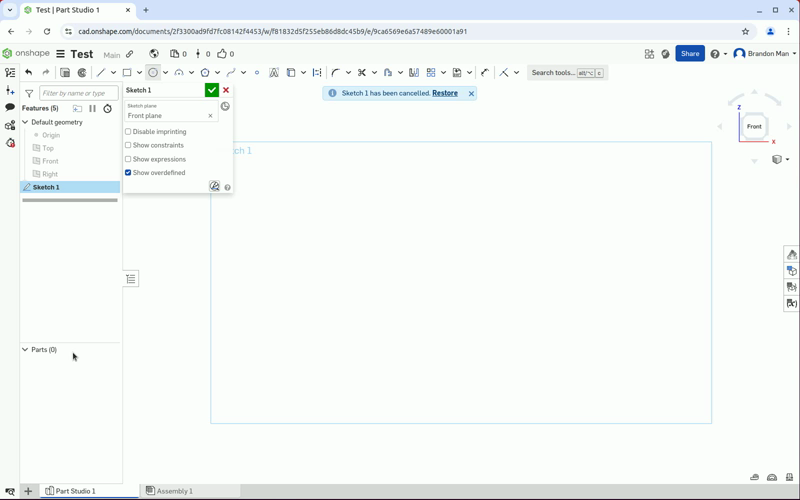
key_down(shift)
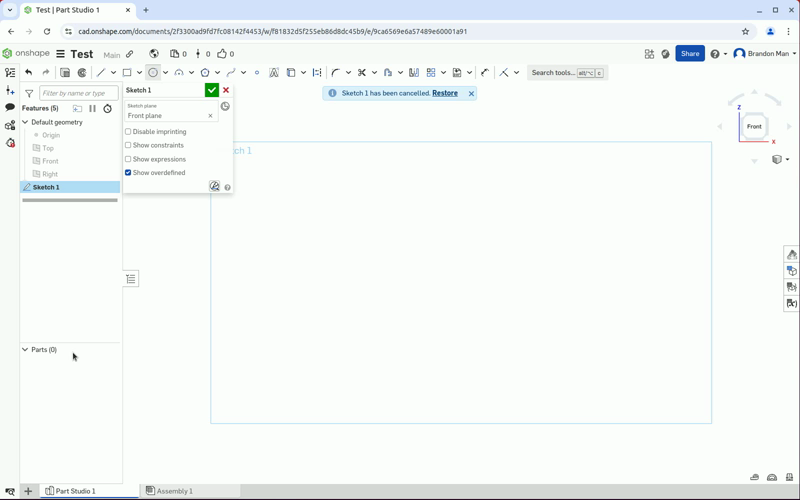
mouse_move(461, 282)
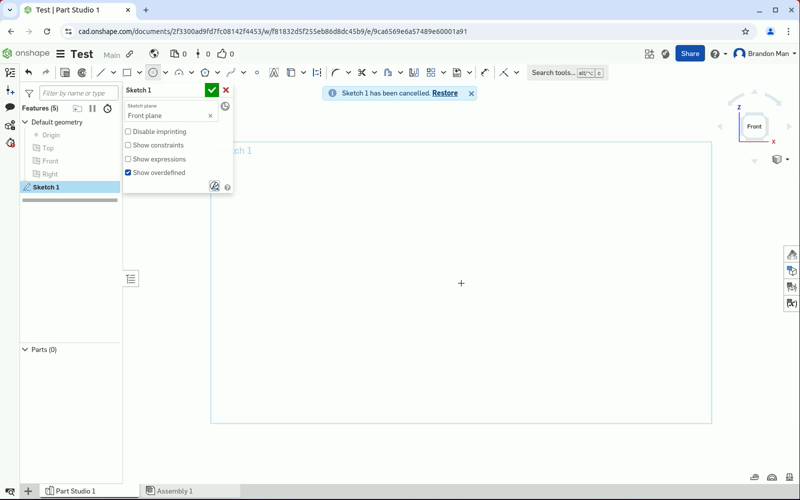
click(461, 282)
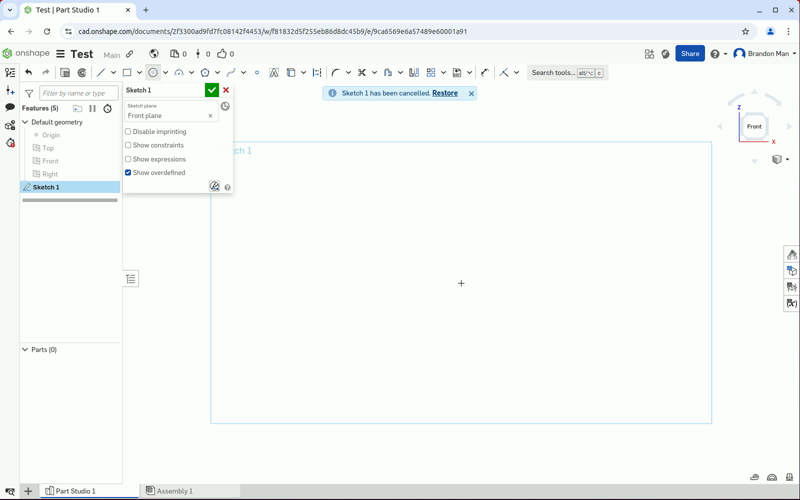
key_up(shift)
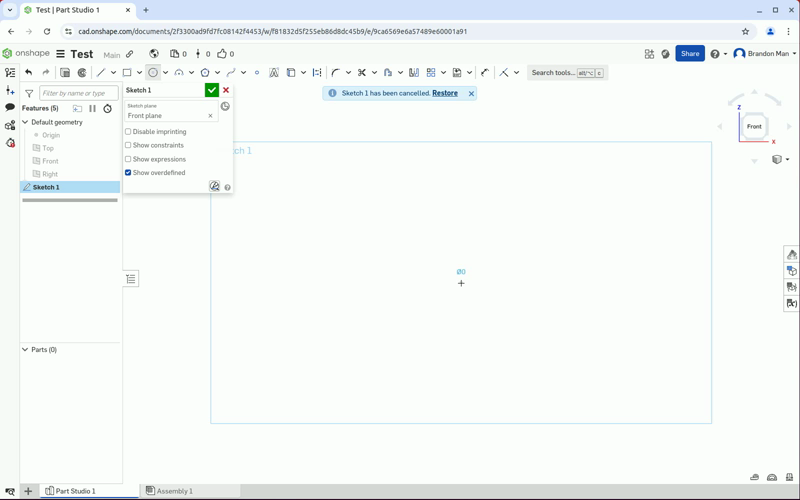
mouse_move(477, 282)
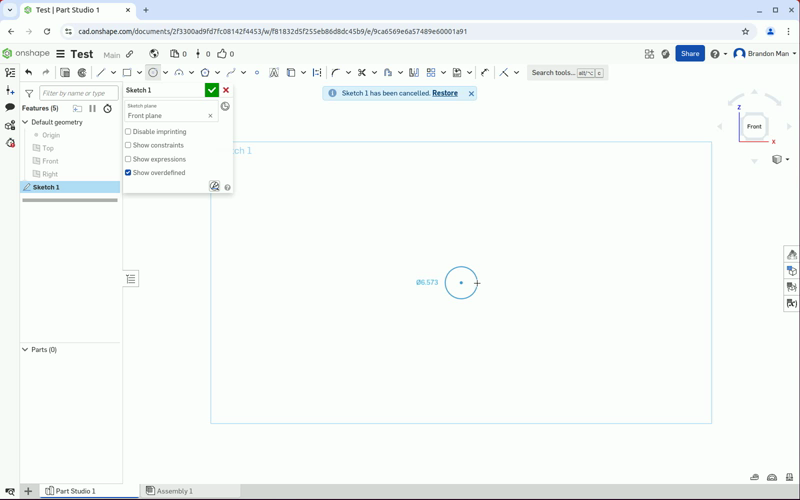
click(477, 282)
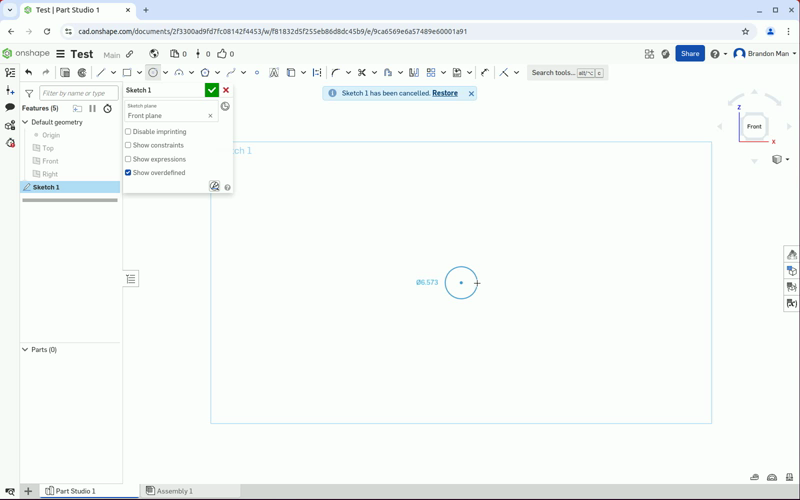
key(esc)
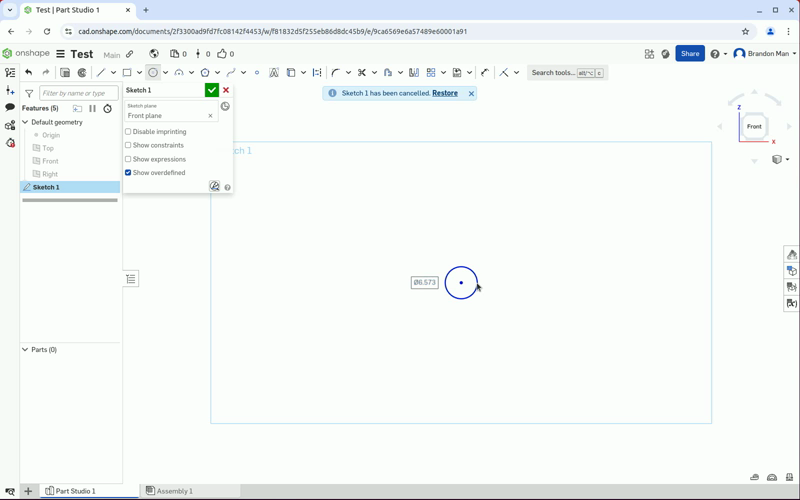
key(c)
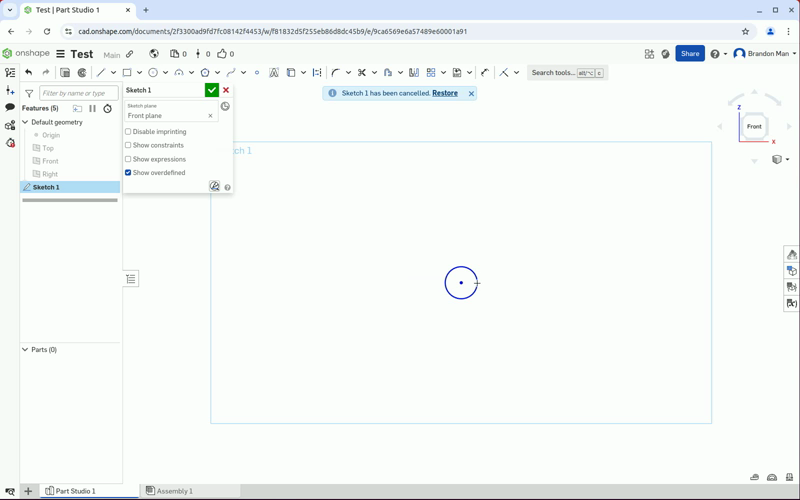
key_down(shift)
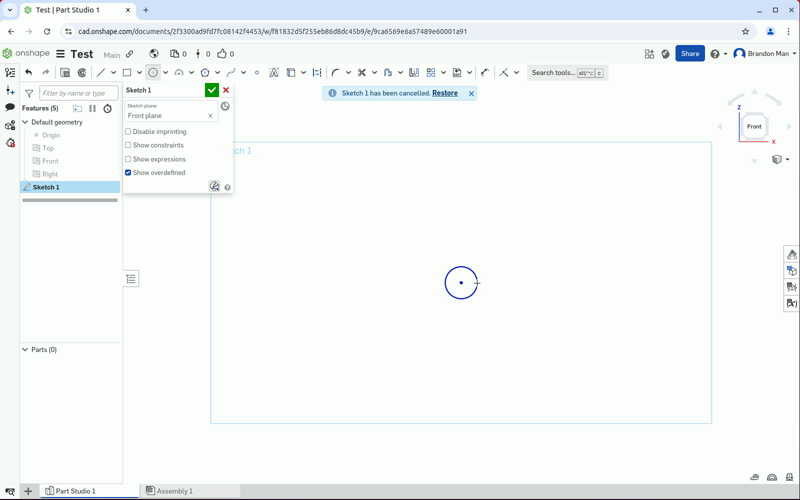
mouse_move(461, 282)
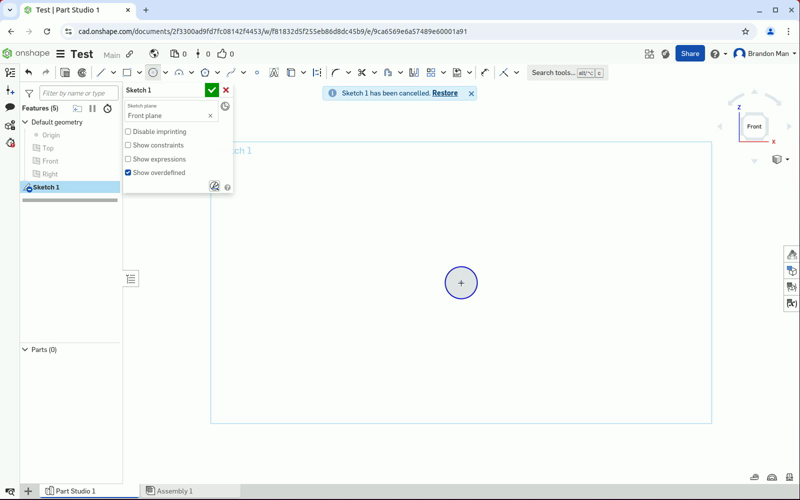
click(461, 282)
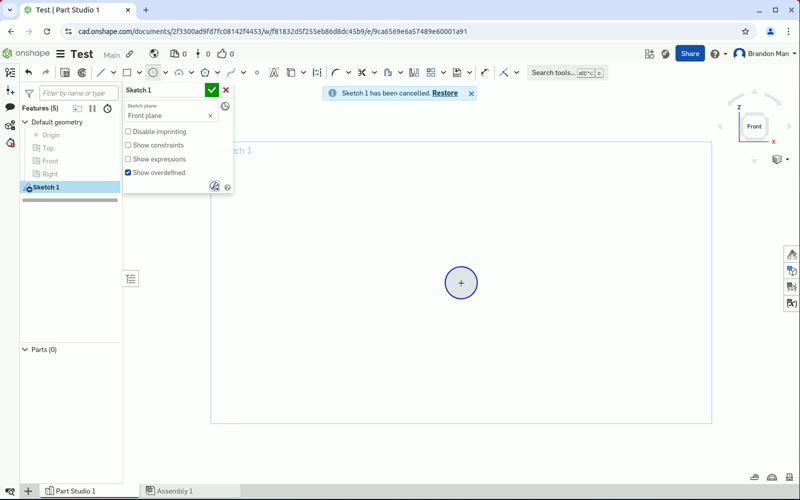
key_up(shift)
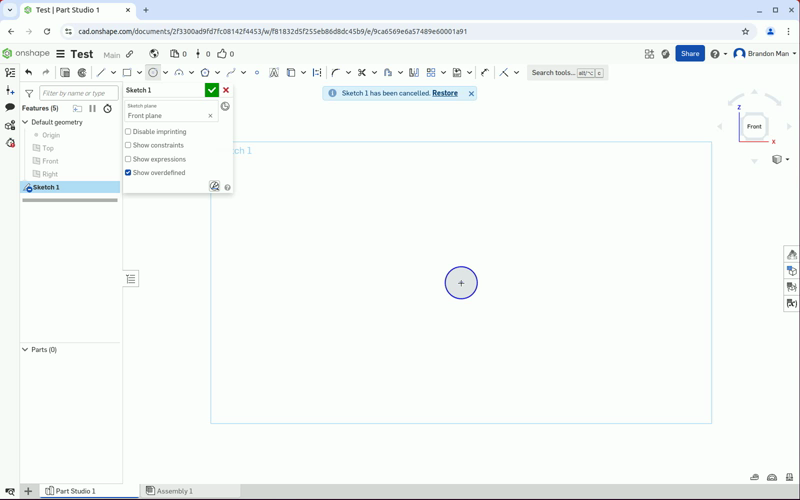
mouse_move(471, 282)
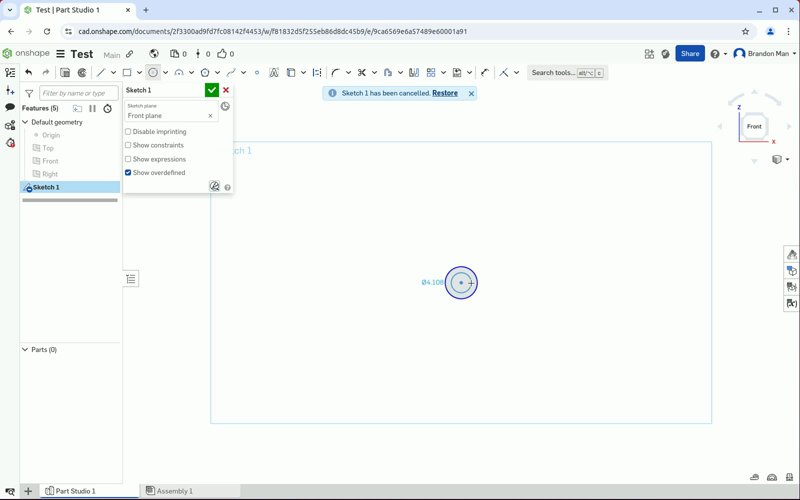
click(471, 282)
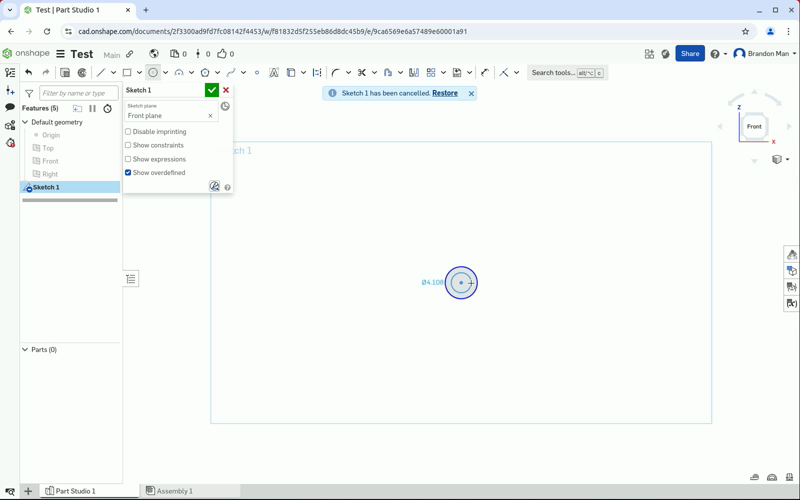
key(esc)
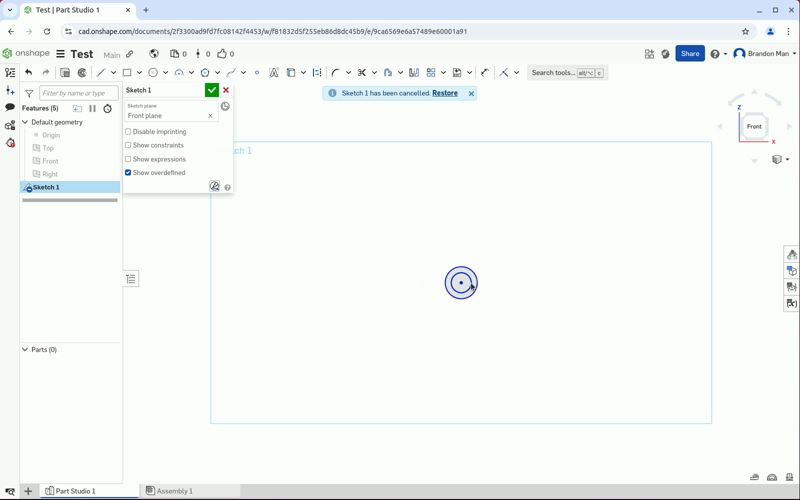
mouse_move(448, 276)
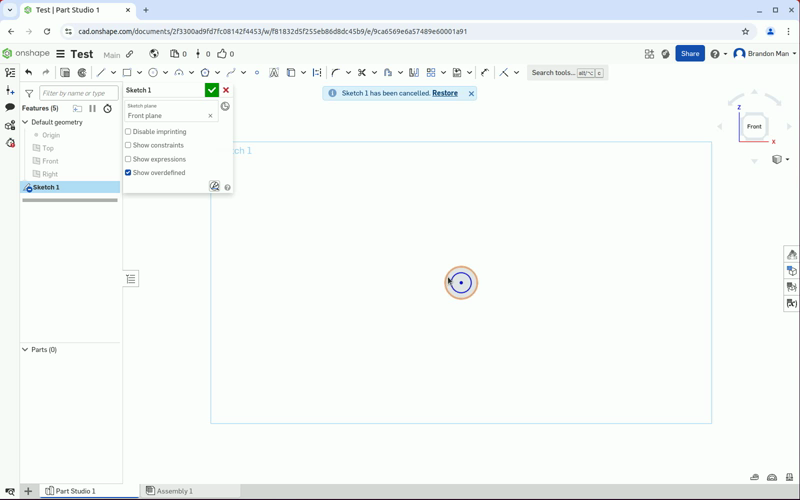
scroll(6)
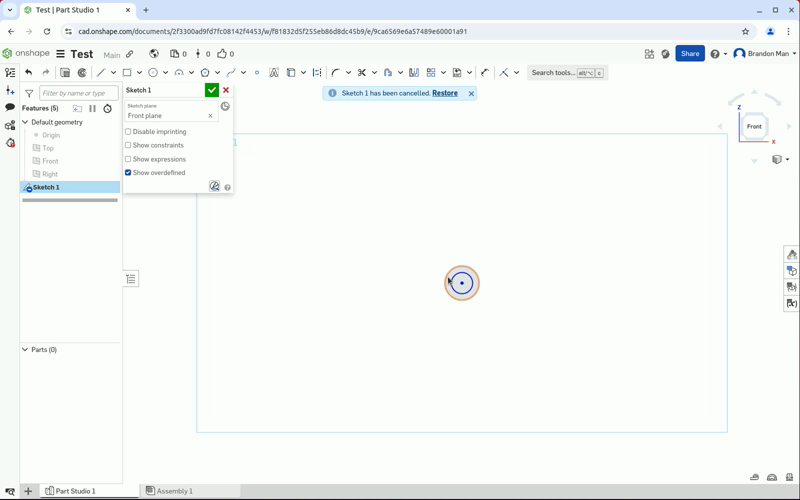
scroll(6)
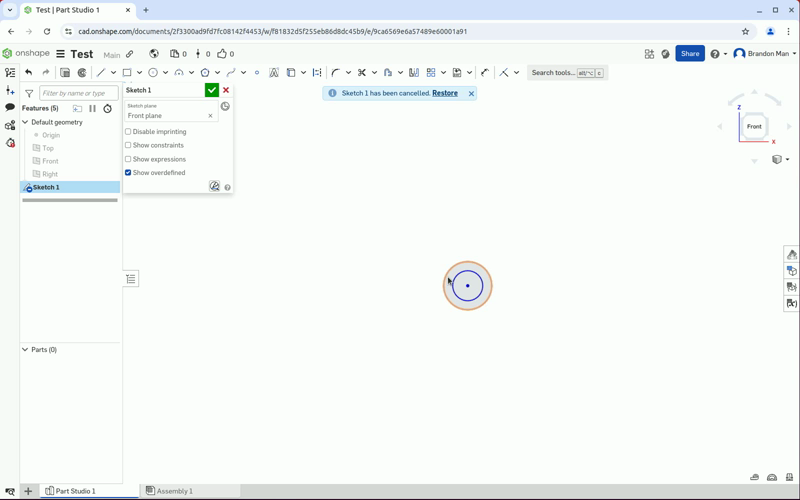
scroll(6)
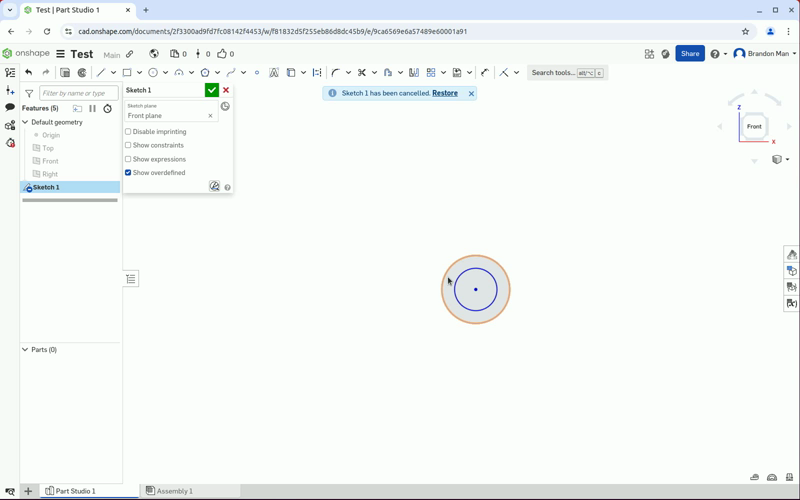
scroll(6)
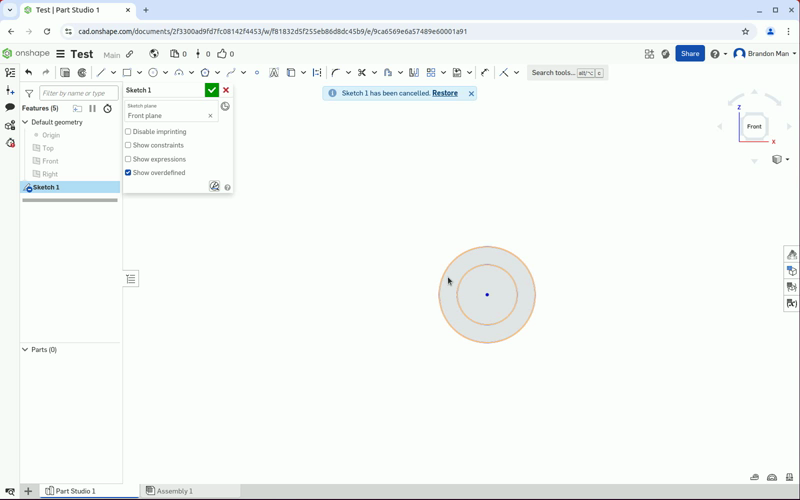
scroll(6)
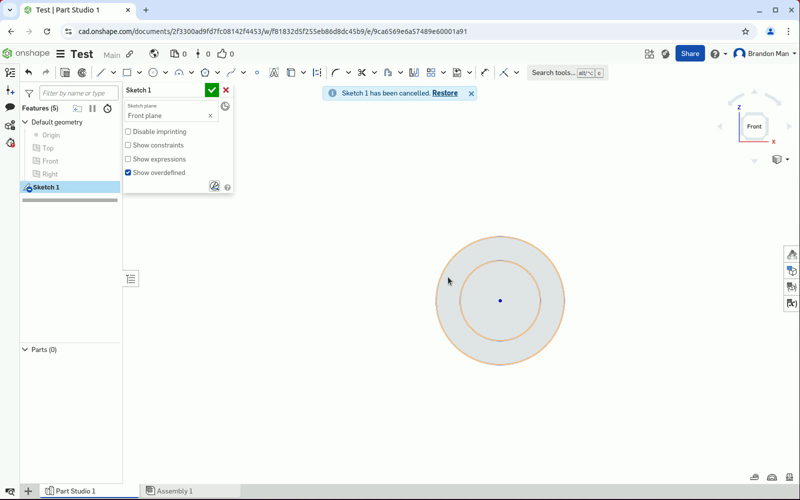
scroll(6)
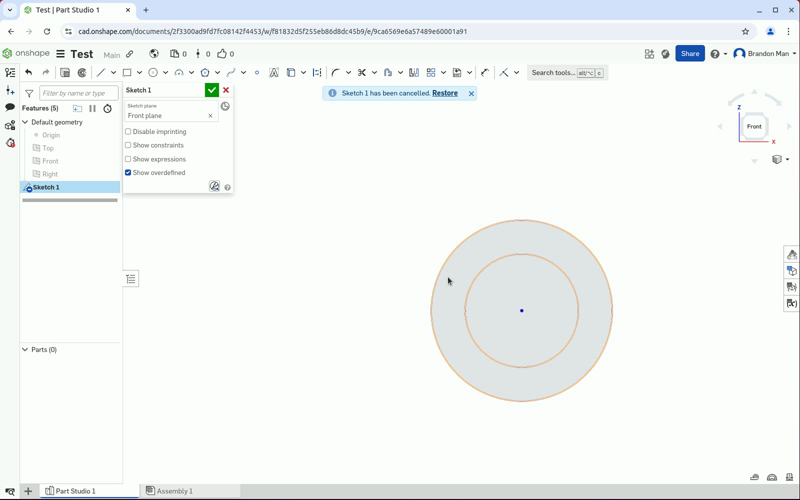
scroll(6)
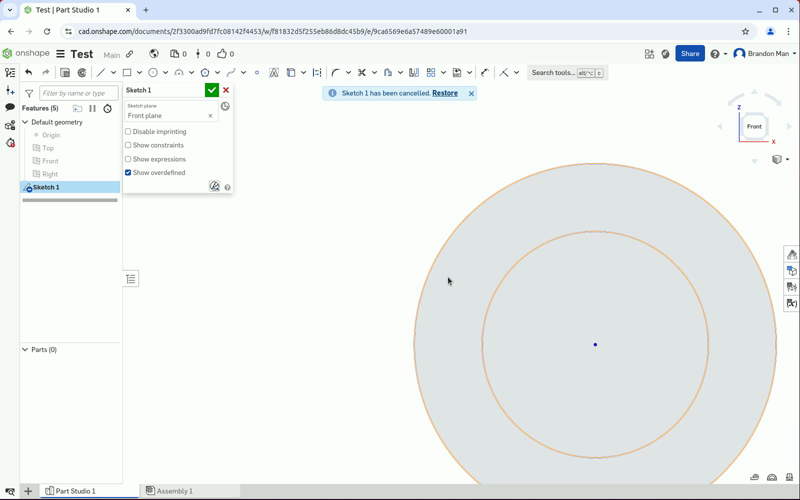
click(448, 276)
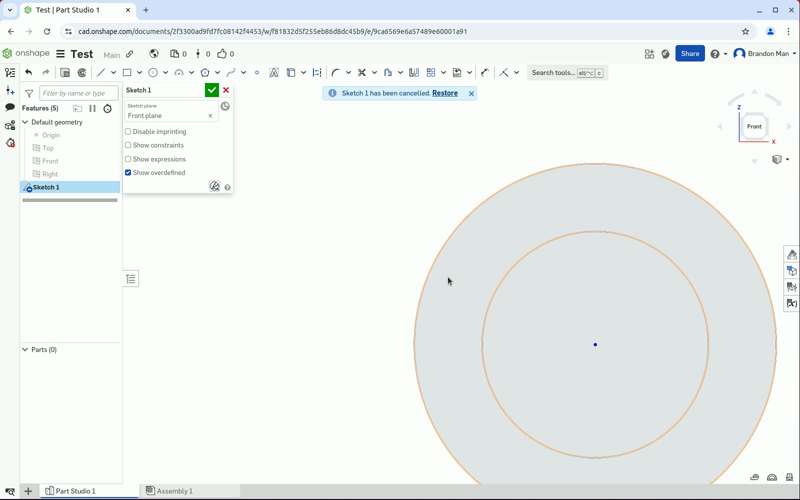
scroll(-6)
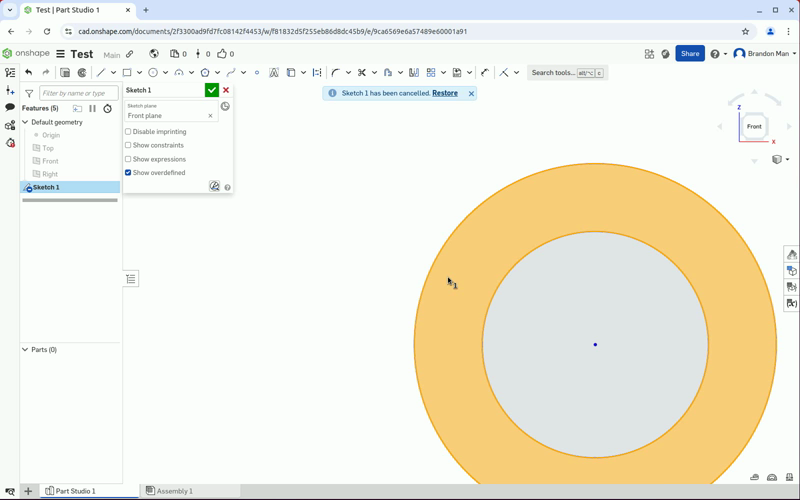
scroll(-6)
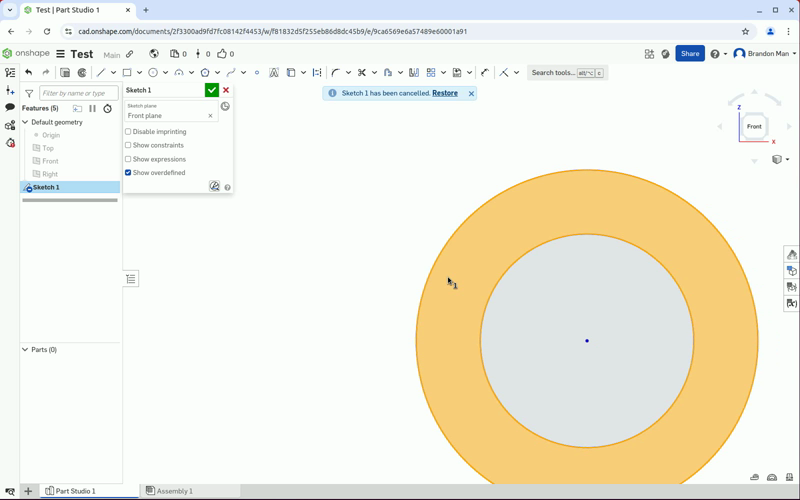
scroll(-6)
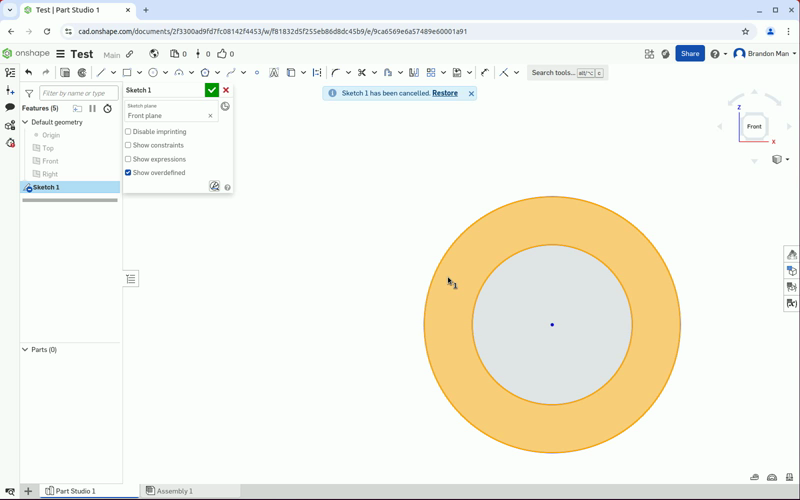
scroll(-6)
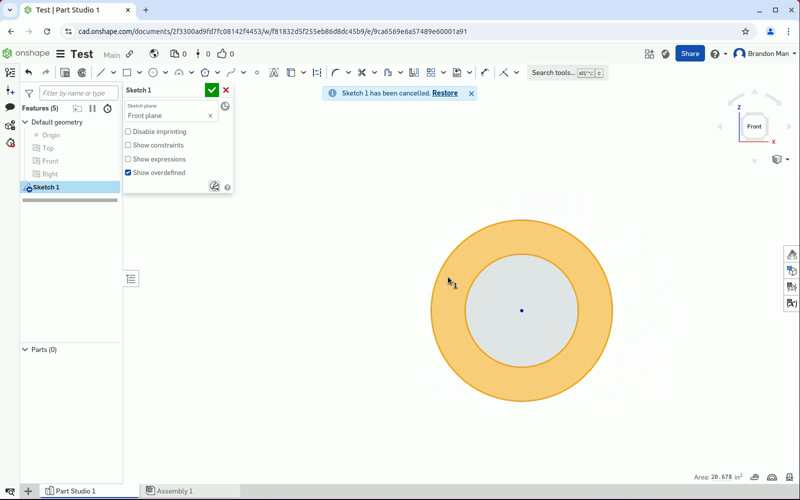
scroll(-6)
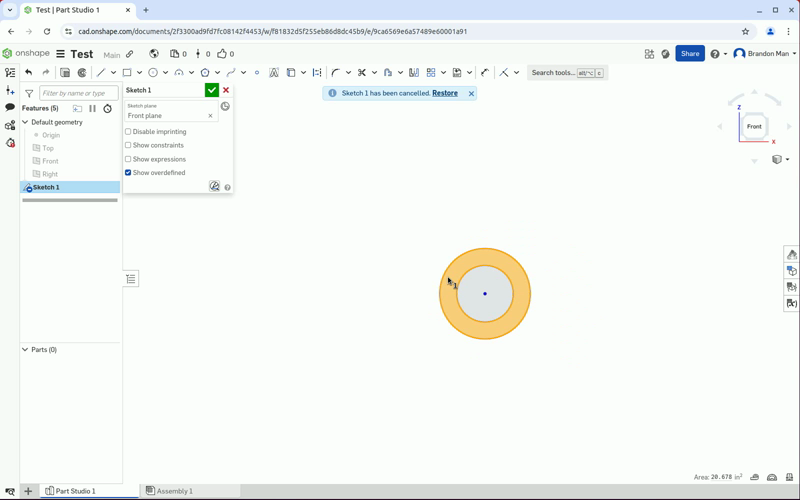
scroll(-6)
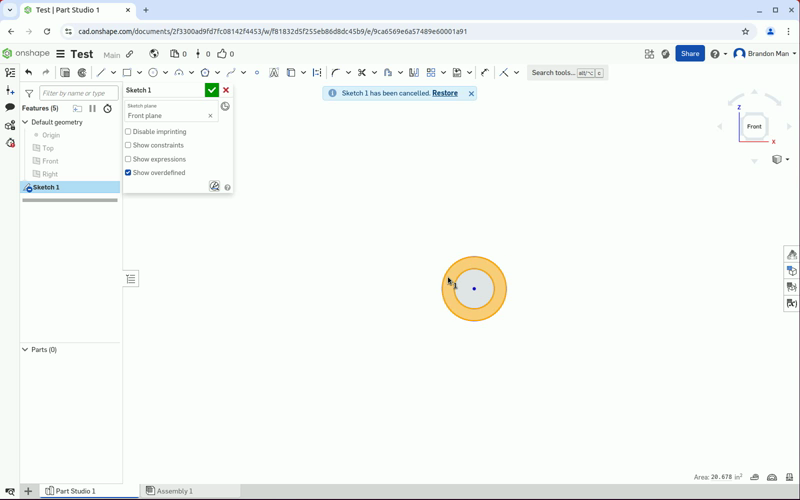
scroll(-6)
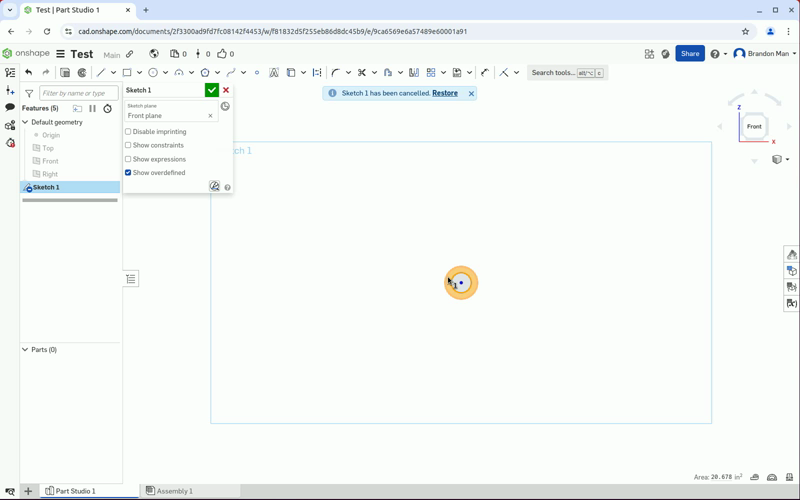
mouse_move(73, 352)
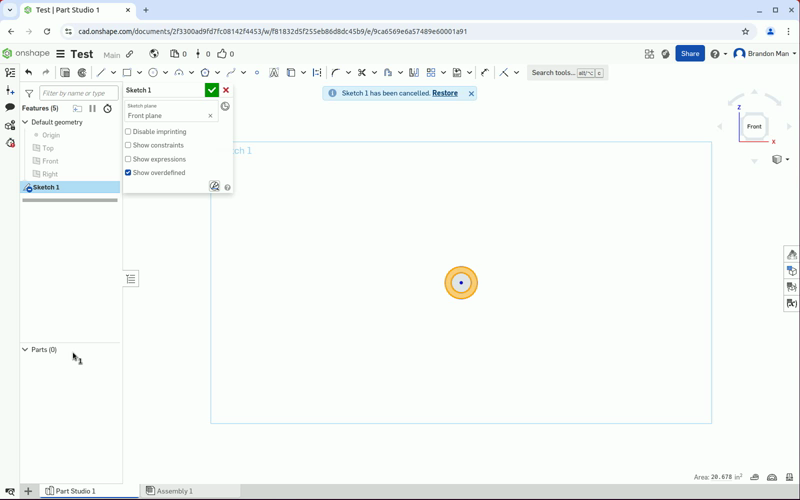
key(shift+y)
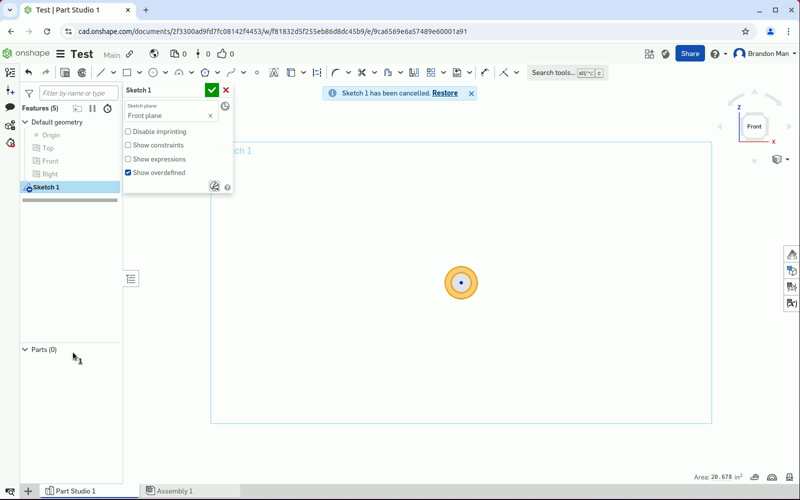
key(shift+e)
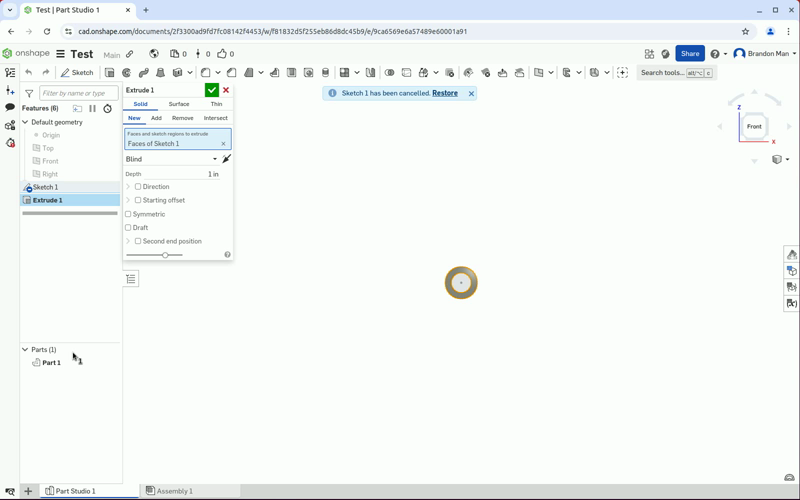
mouse_move(143, 106)
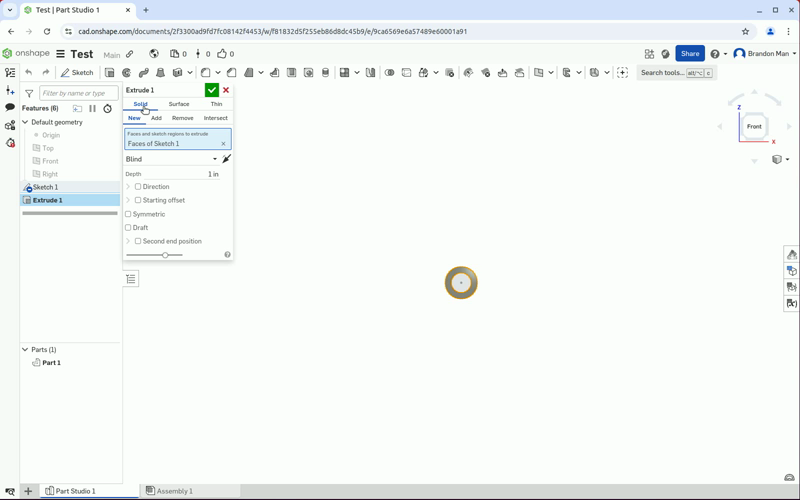
click(143, 106)
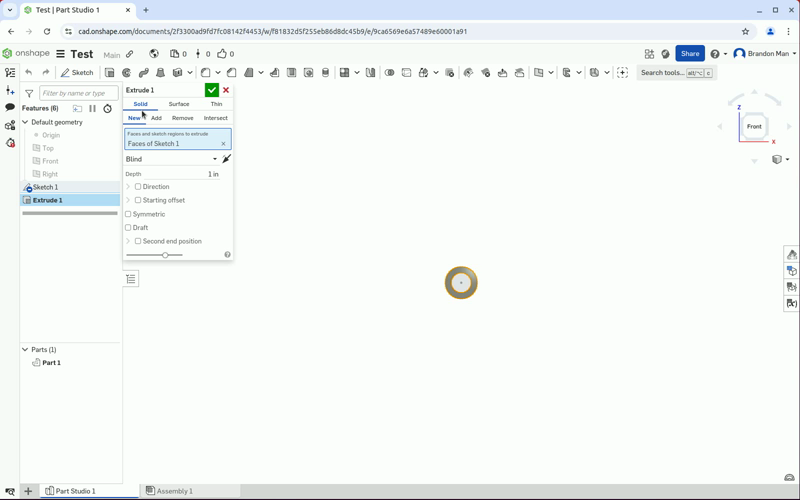
mouse_move(137, 120)
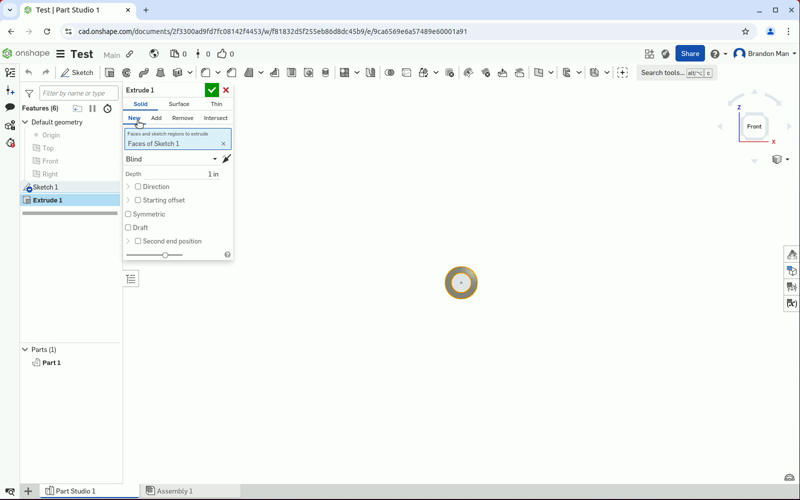
click(137, 120)
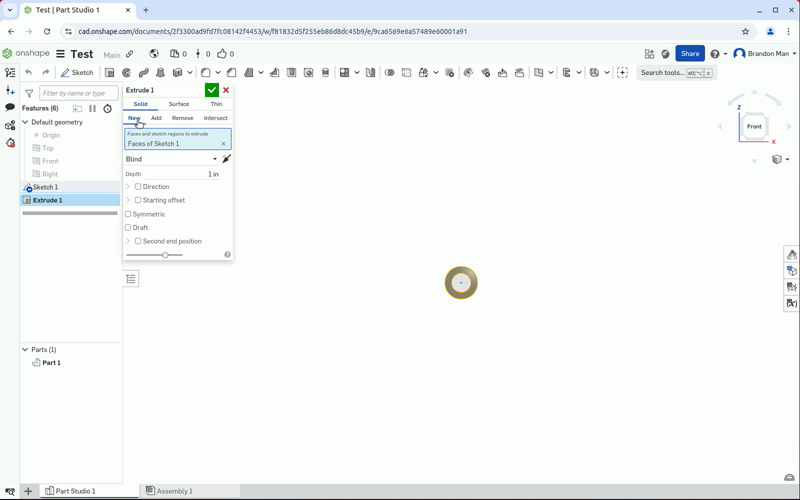
key(tab, 4)
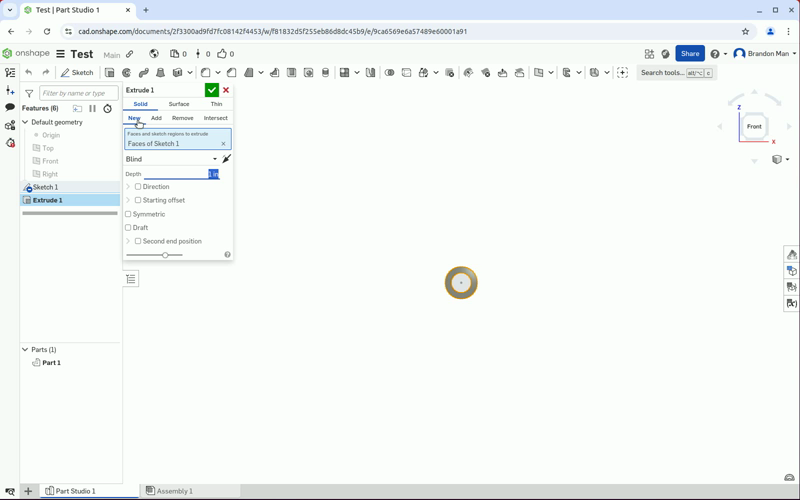
text(9.628)
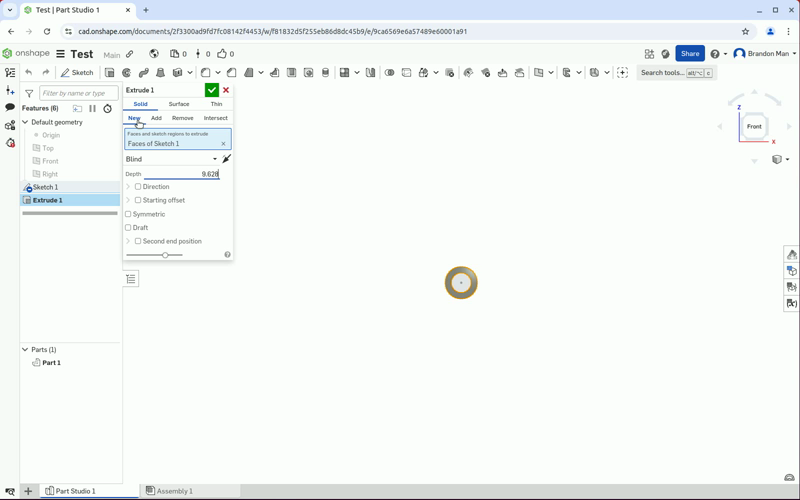
key(enter)
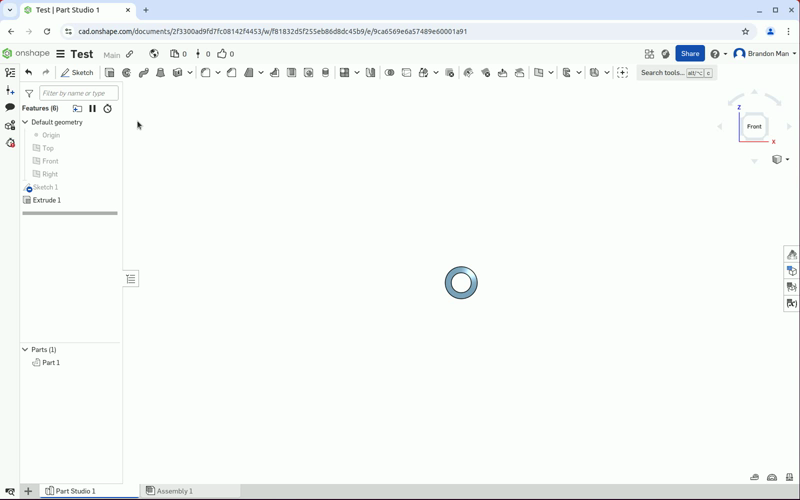
key(shift+h)
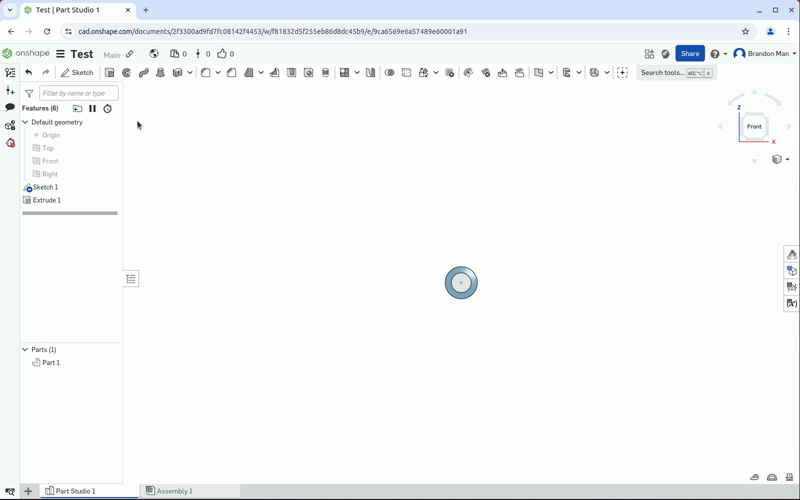
key(shift+h)
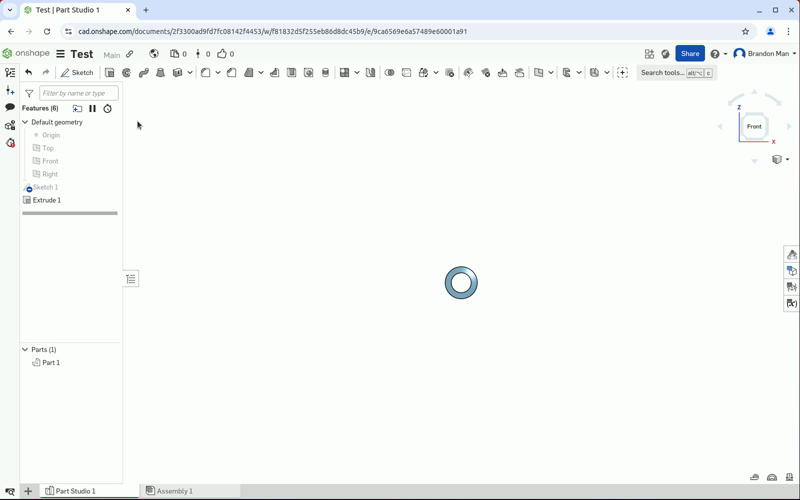
mouse_move(73, 189)
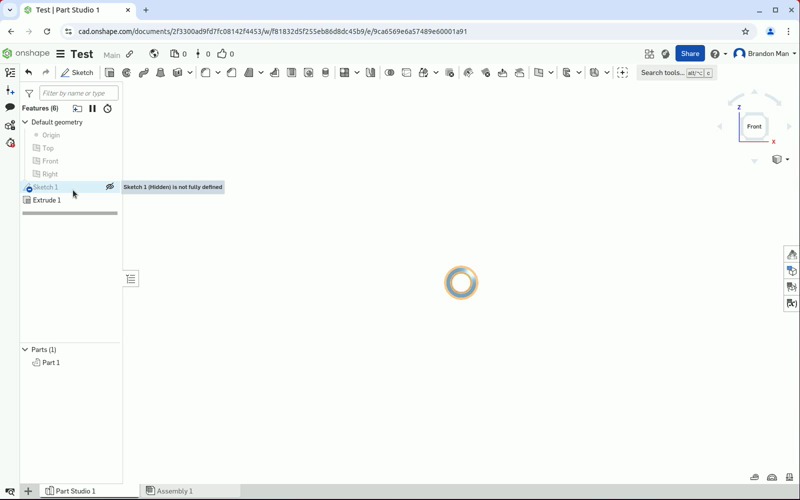
click(73, 189)
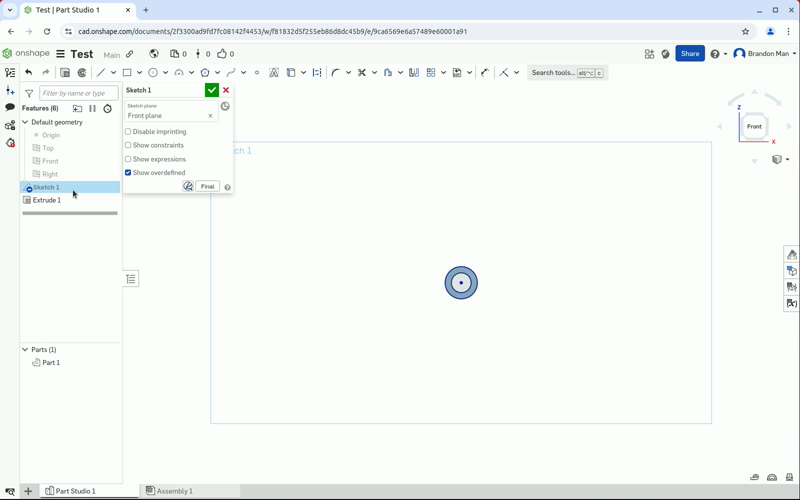
mouse_move(229, 92)
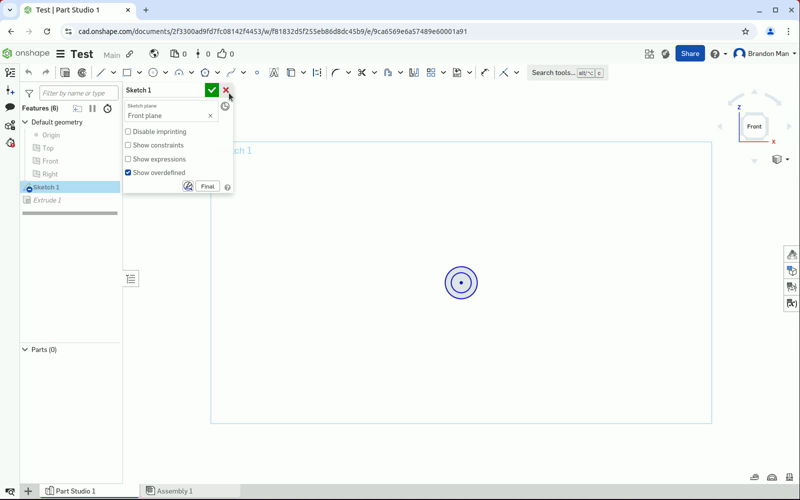
click(229, 92)
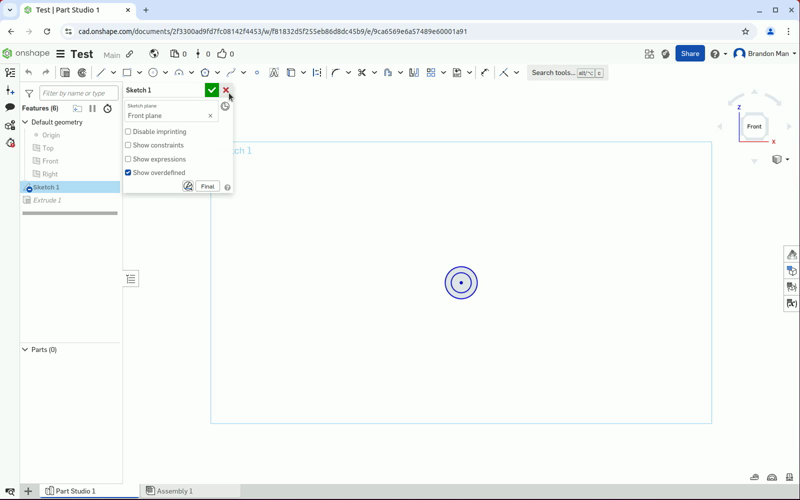
key(shift+s)
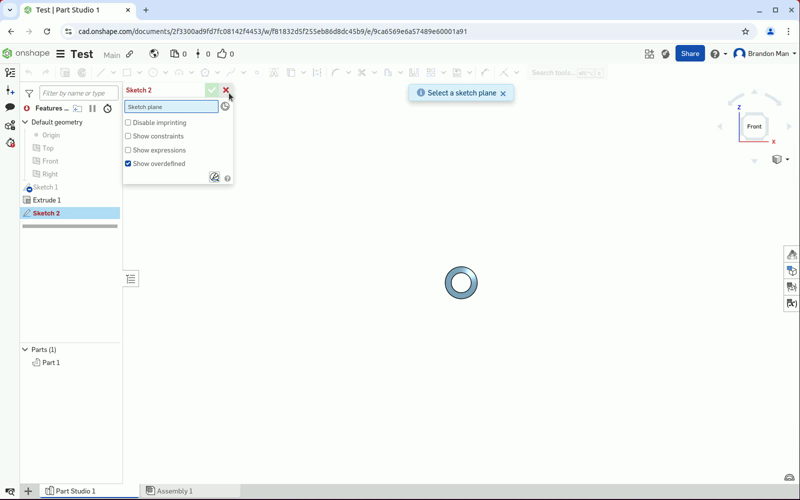
mouse_move(73, 163)
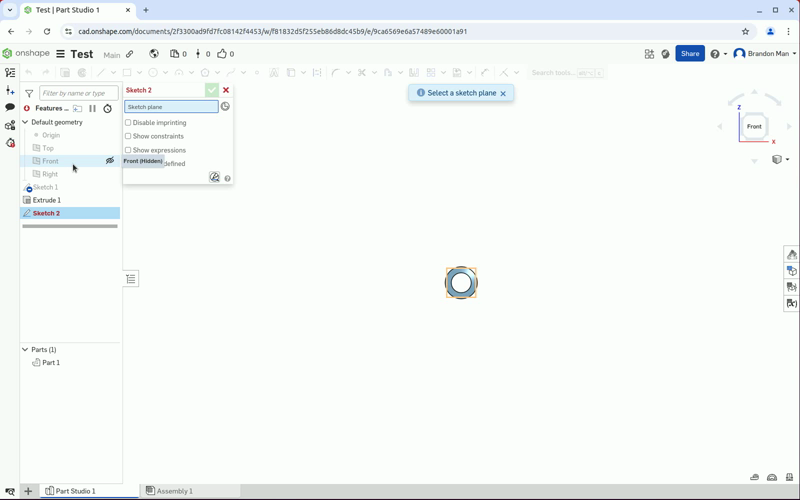
click(73, 163)
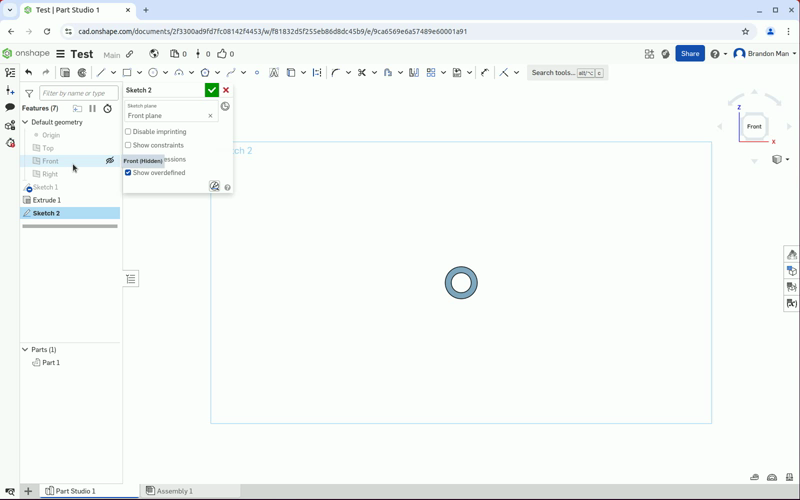
mouse_move(73, 352)
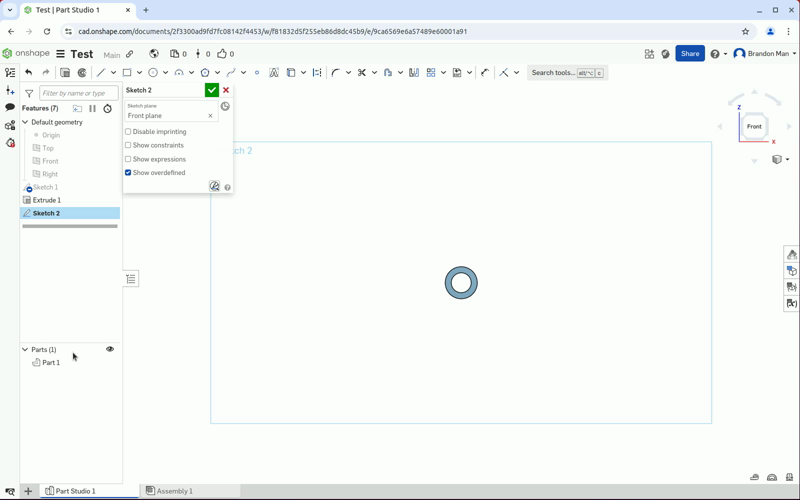
key(y)
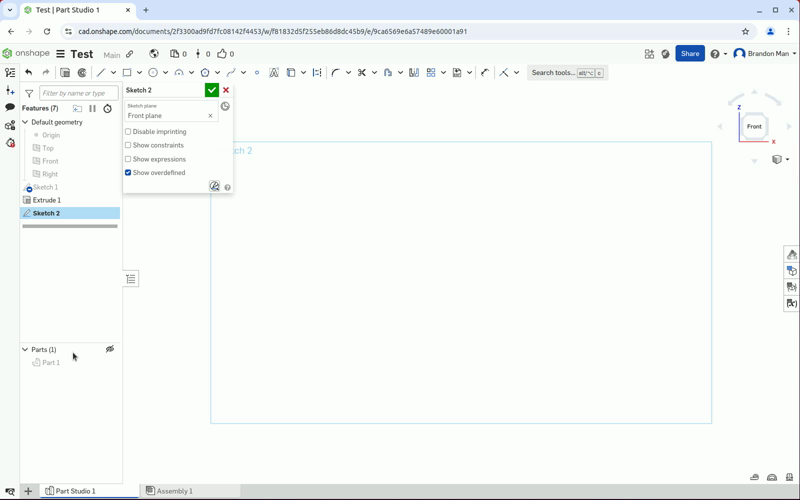
key(c)
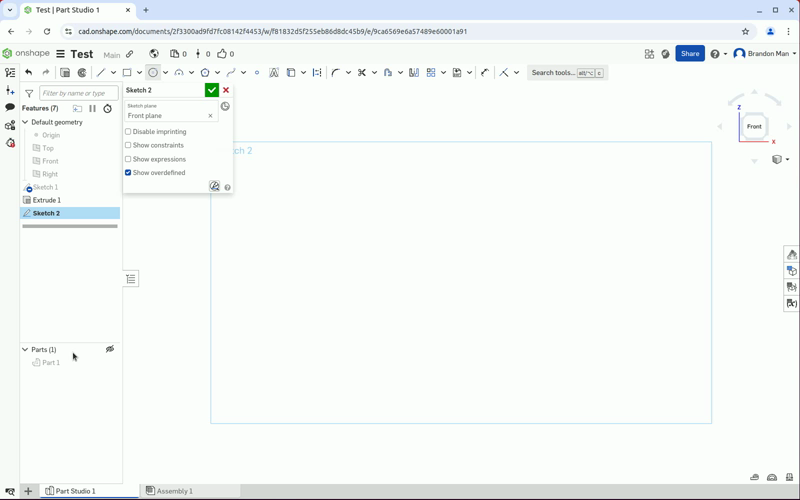
key_down(shift)
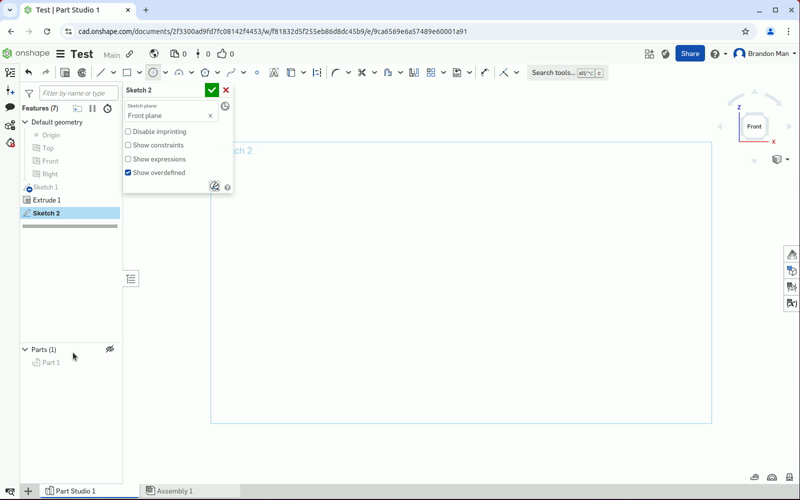
mouse_move(508, 282)
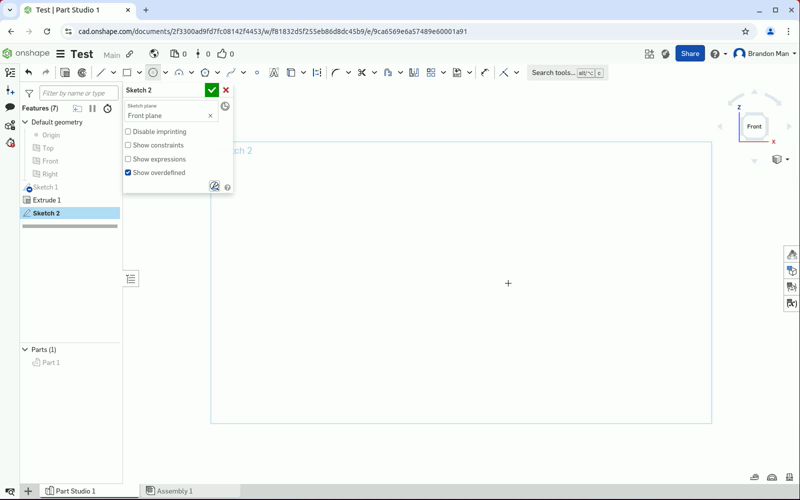
click(508, 282)
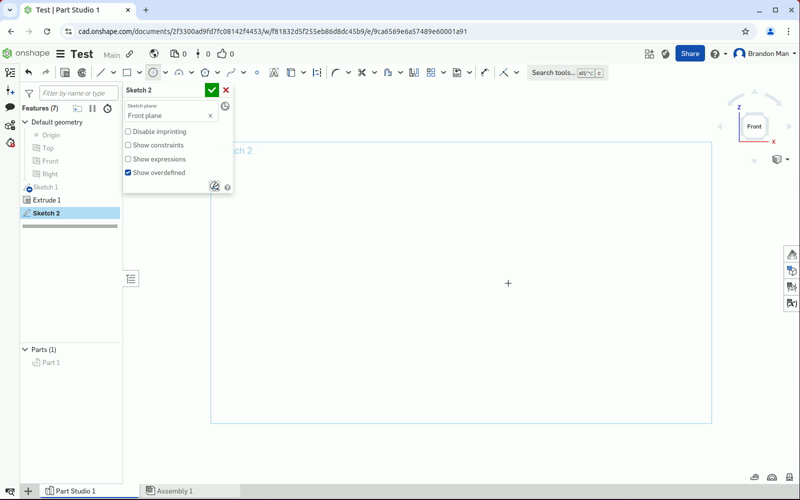
key_up(shift)
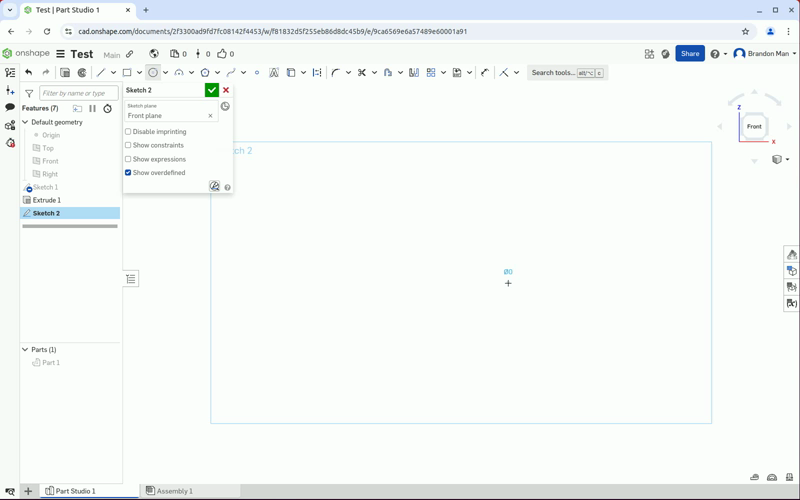
mouse_move(524, 282)
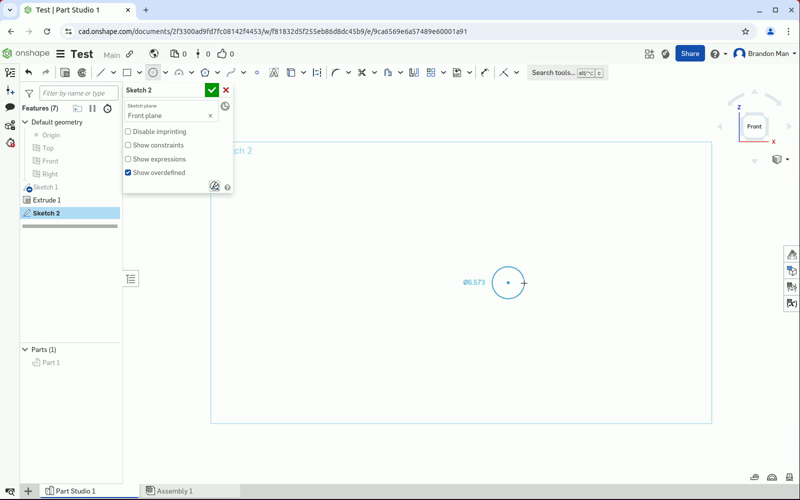
click(524, 282)
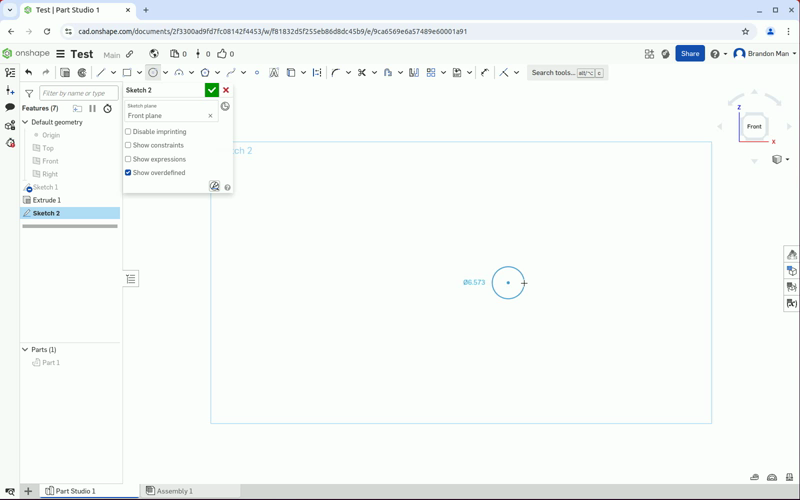
key(esc)
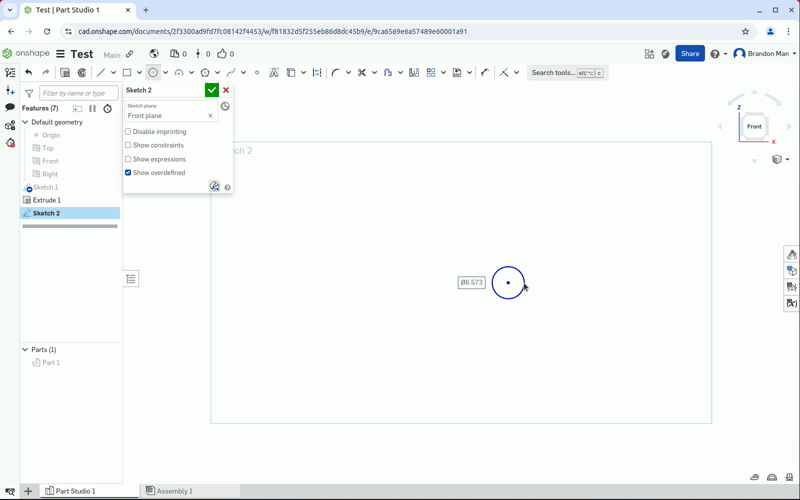
key(c)
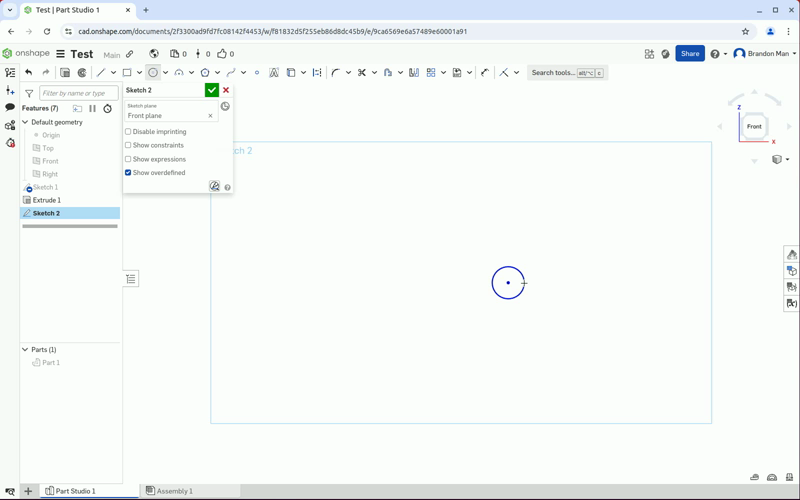
key_down(shift)
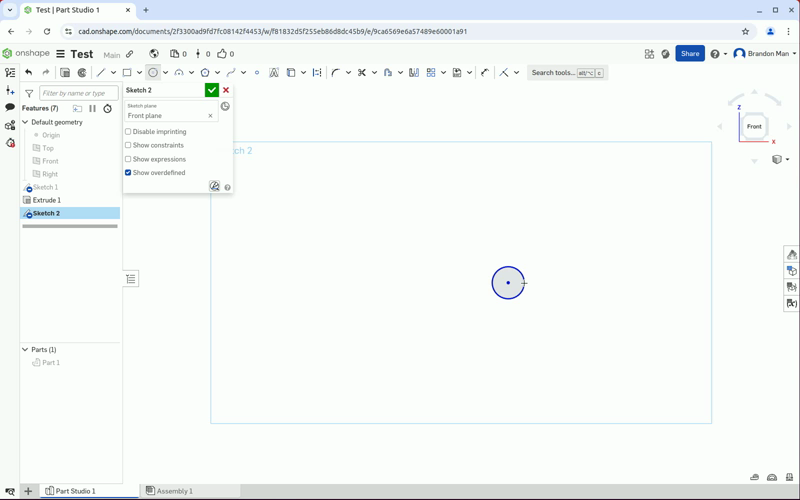
mouse_move(508, 282)
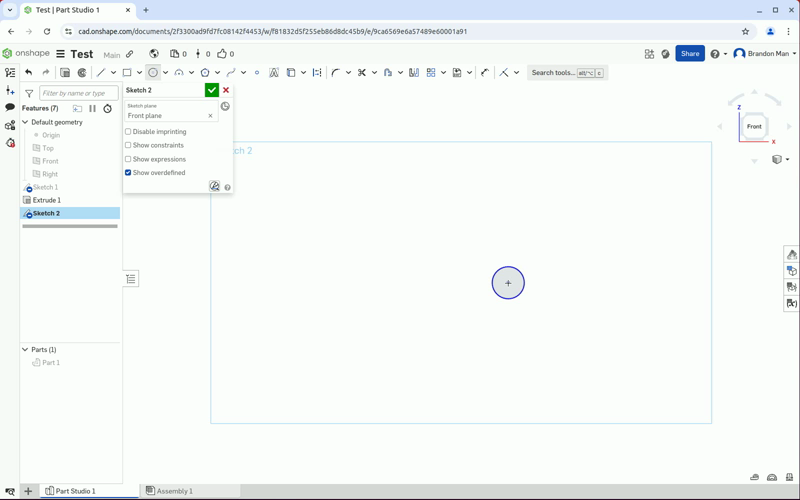
click(508, 282)
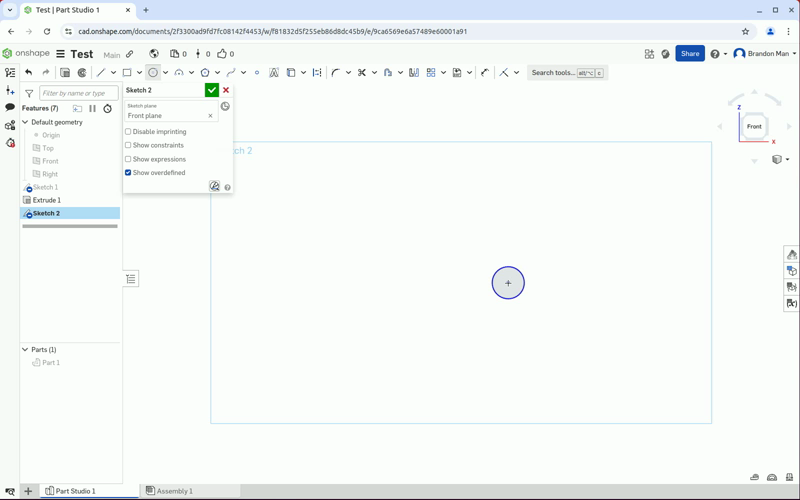
key_up(shift)
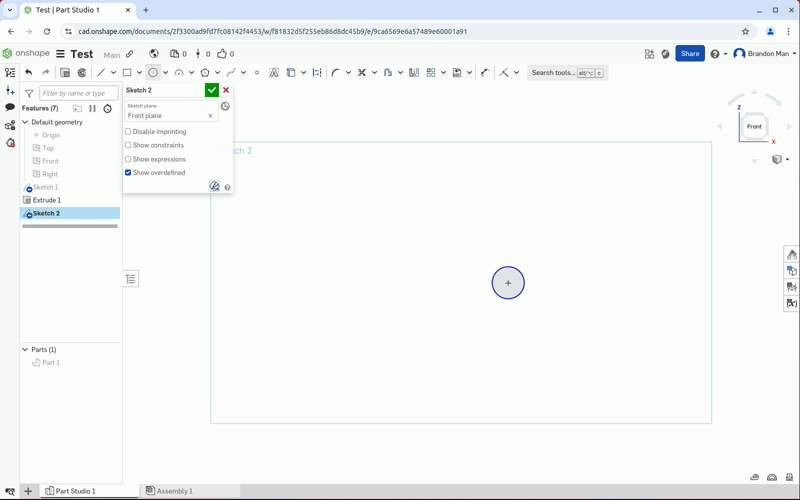
mouse_move(518, 282)
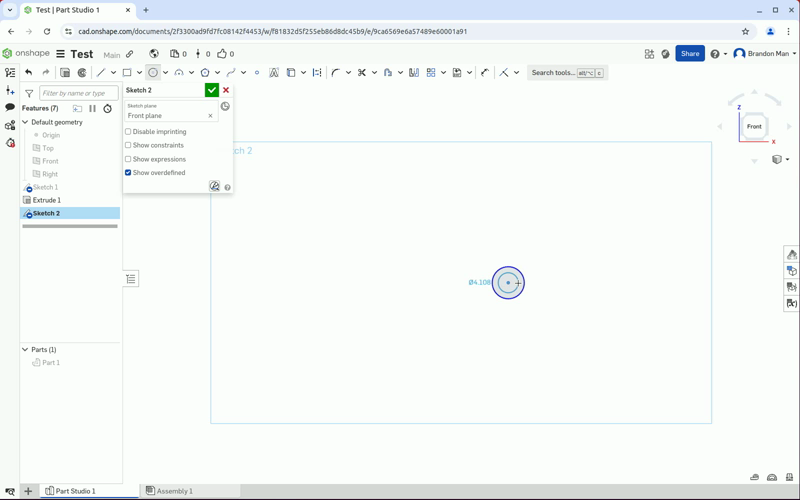
click(518, 282)
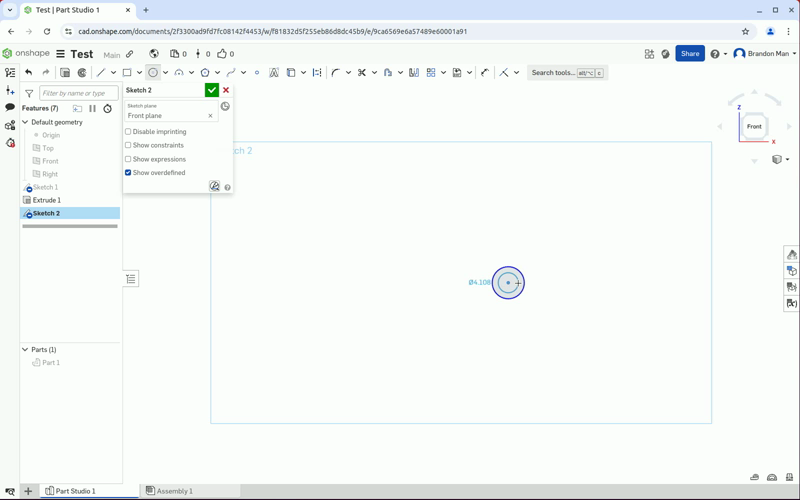
key(esc)
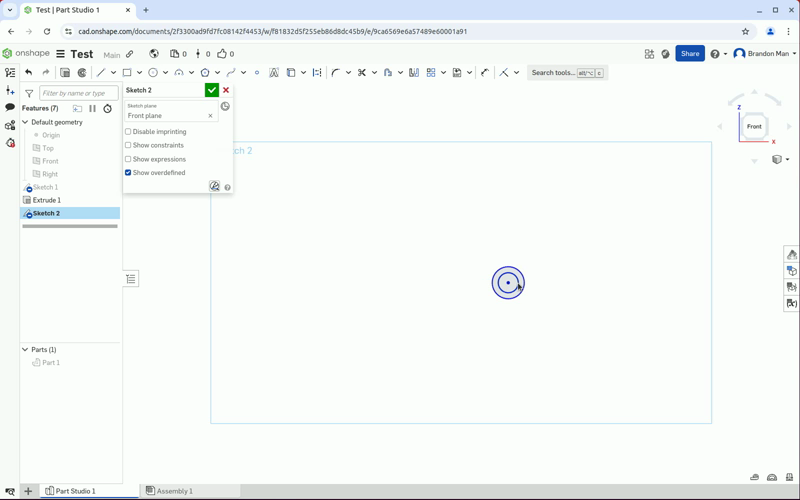
mouse_move(512, 292)
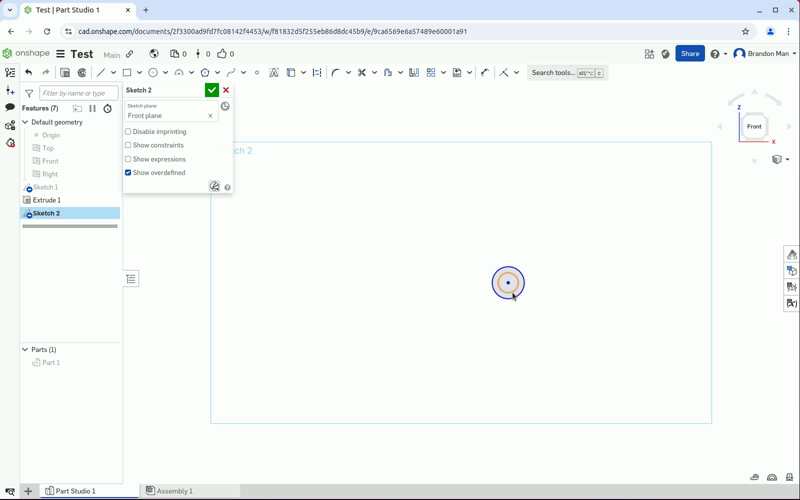
scroll(6)
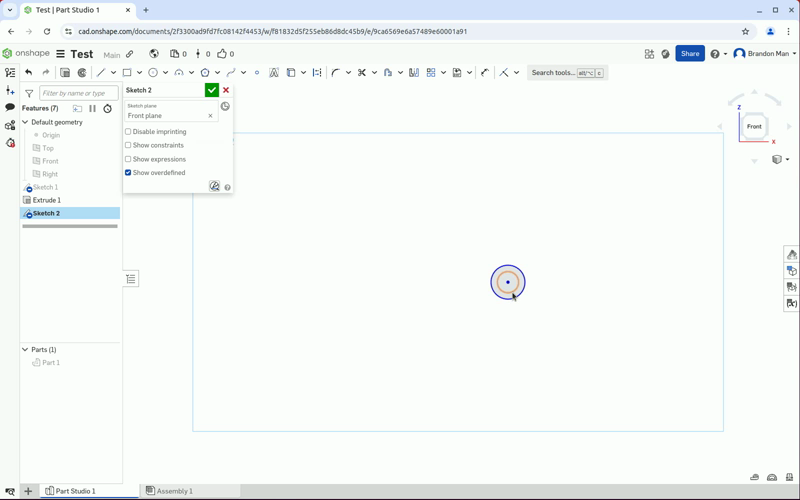
scroll(6)
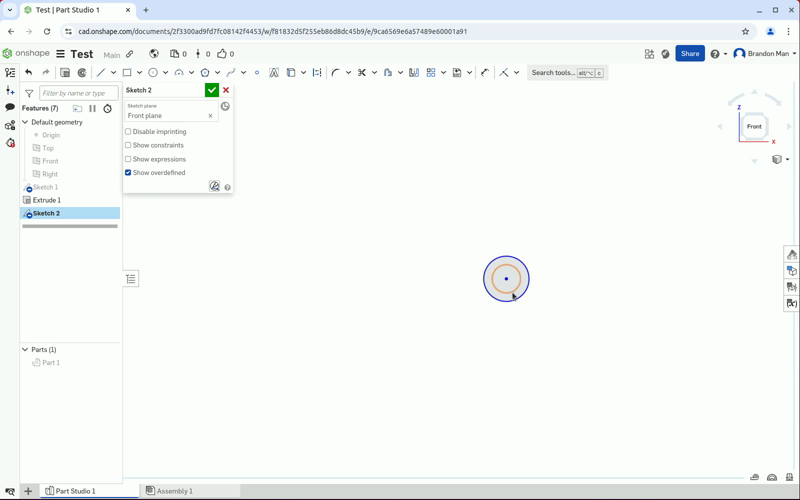
scroll(6)
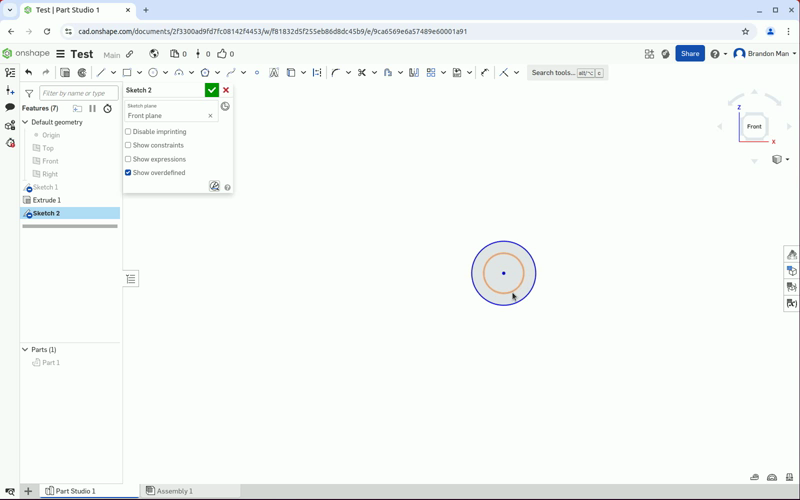
scroll(6)
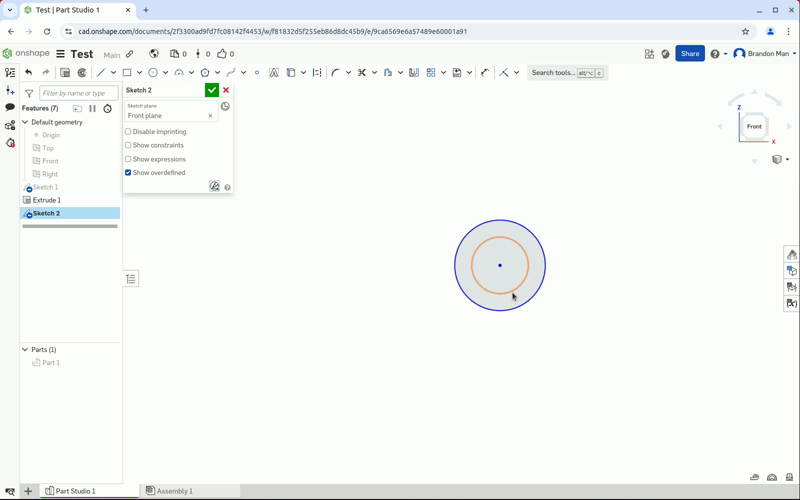
scroll(6)
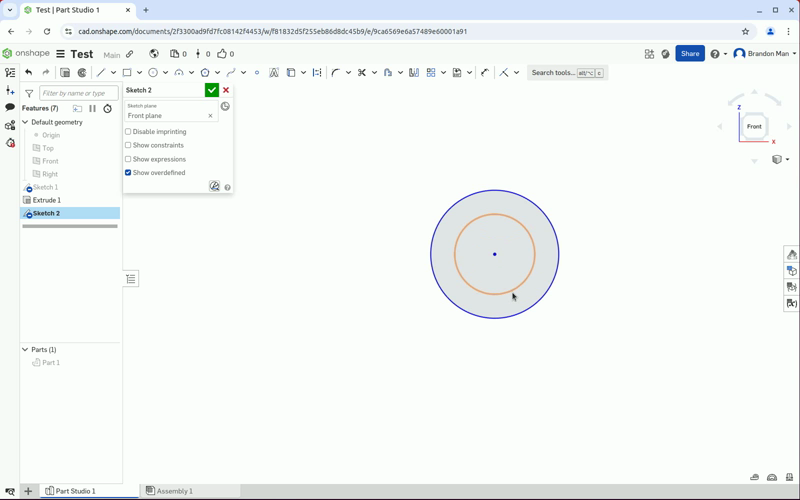
scroll(6)
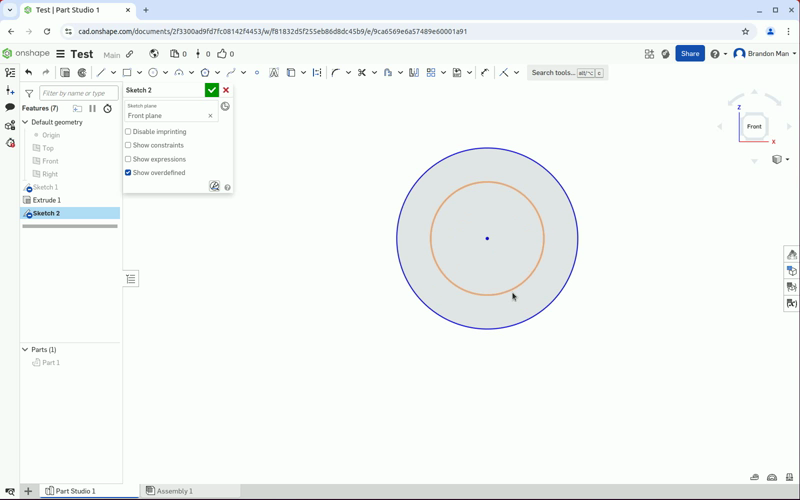
scroll(6)
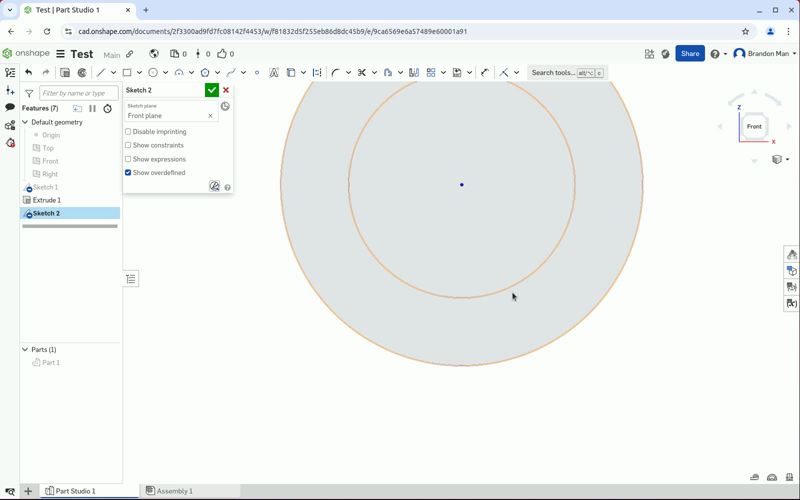
click(512, 292)
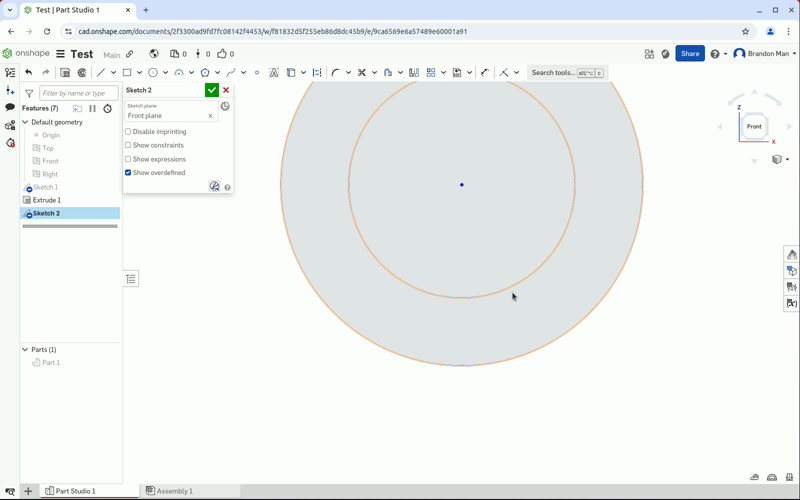
scroll(-6)
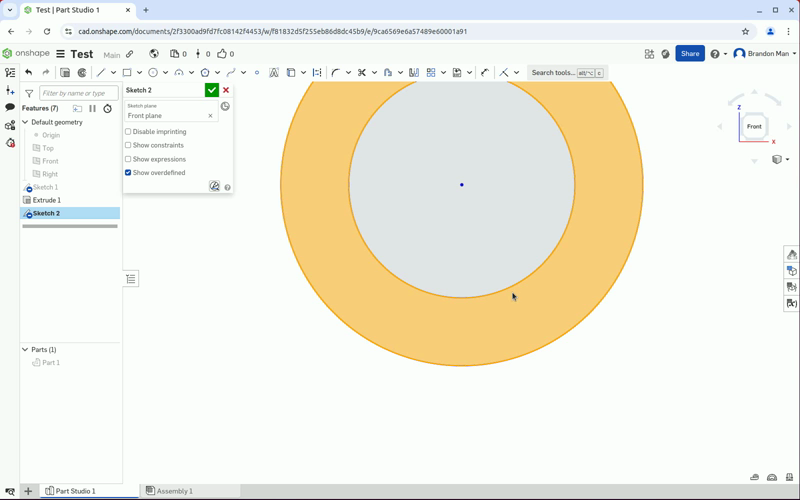
scroll(-6)
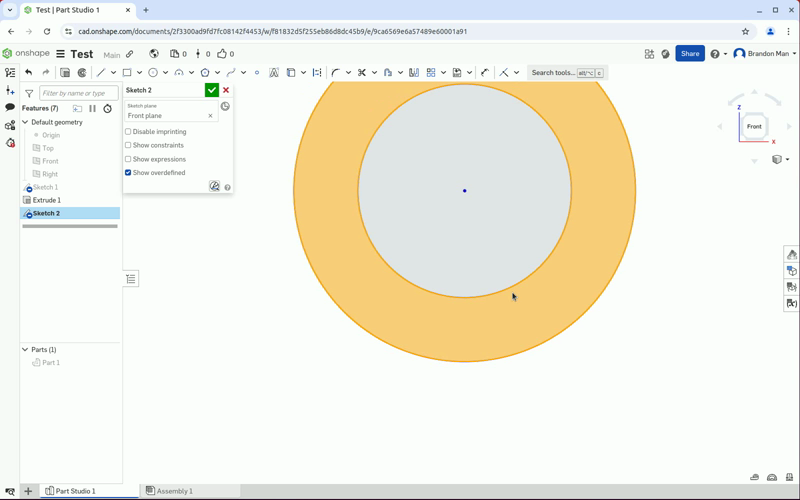
scroll(-6)
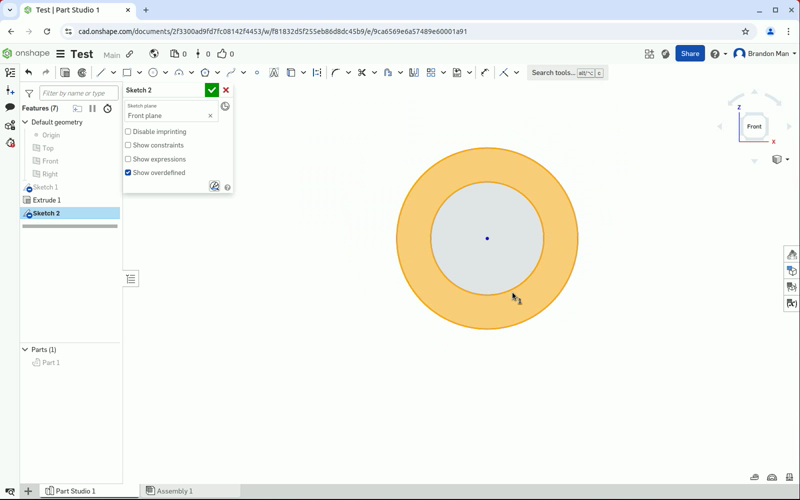
scroll(-6)
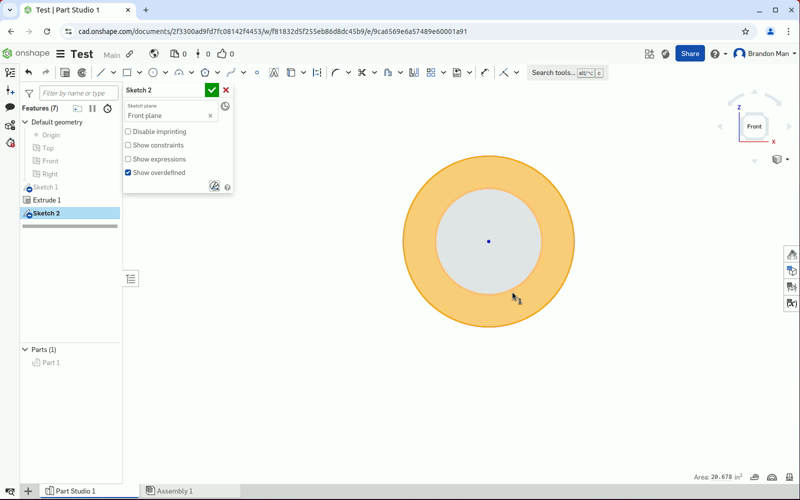
scroll(-6)
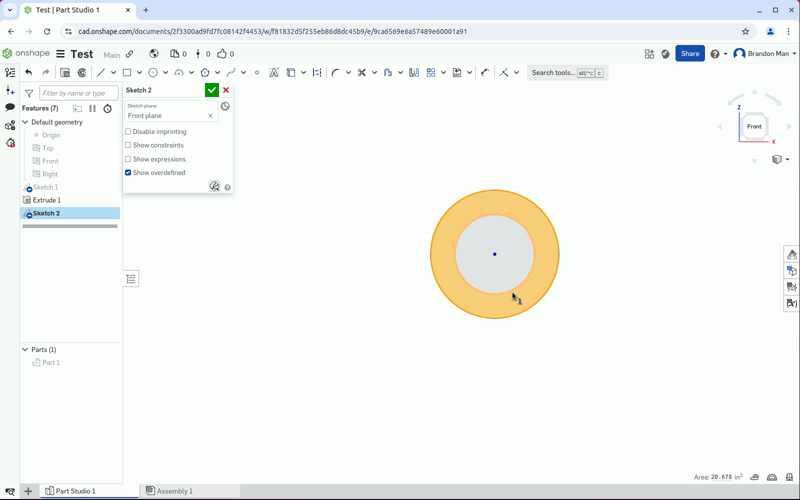
scroll(-6)
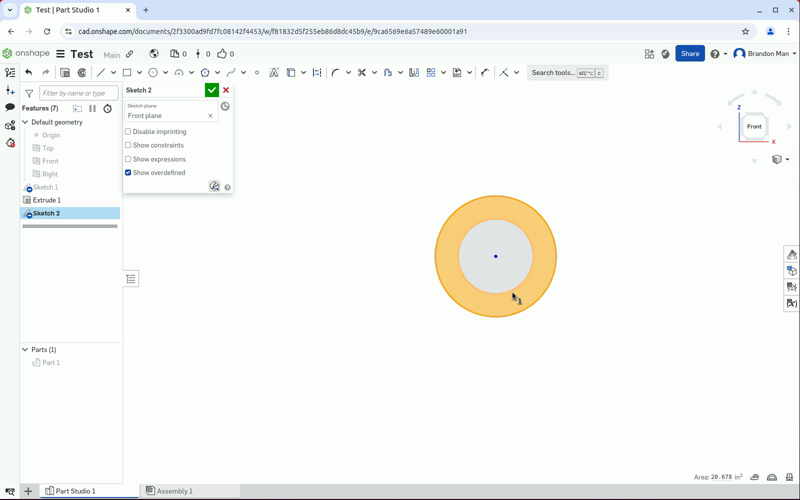
scroll(-6)
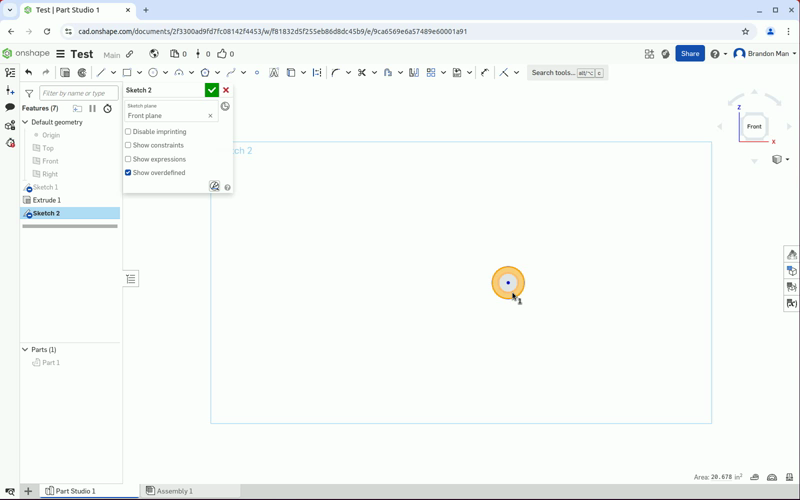
mouse_move(73, 352)
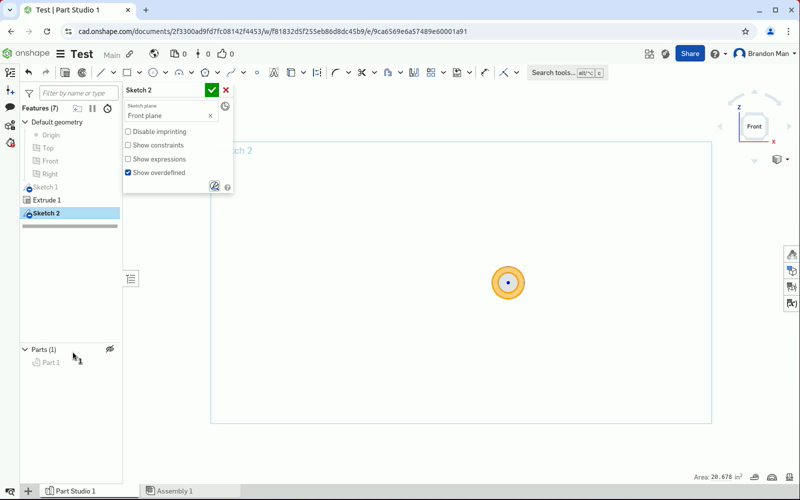
key(shift+y)
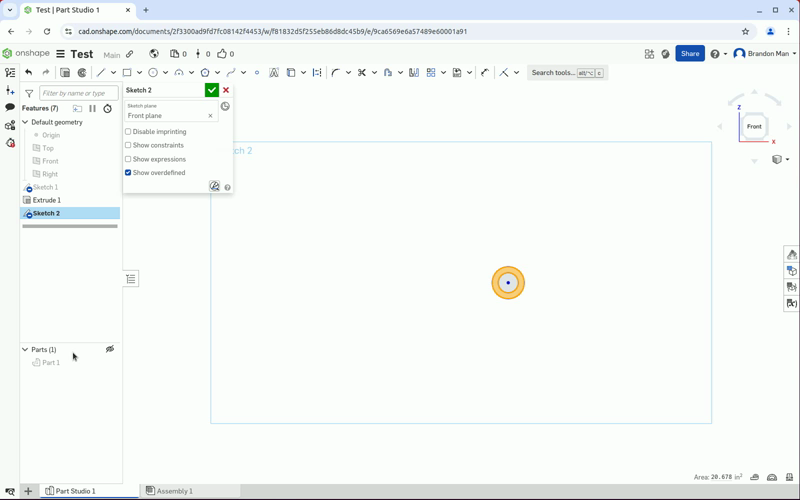
key(shift+e)
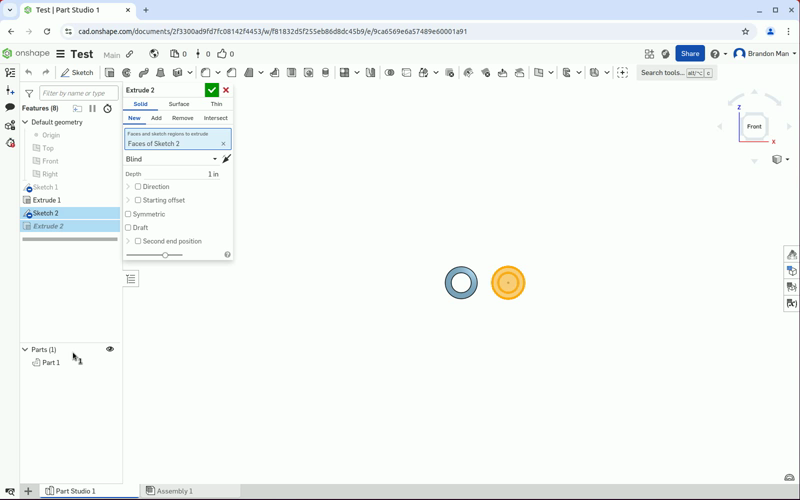
mouse_move(143, 106)
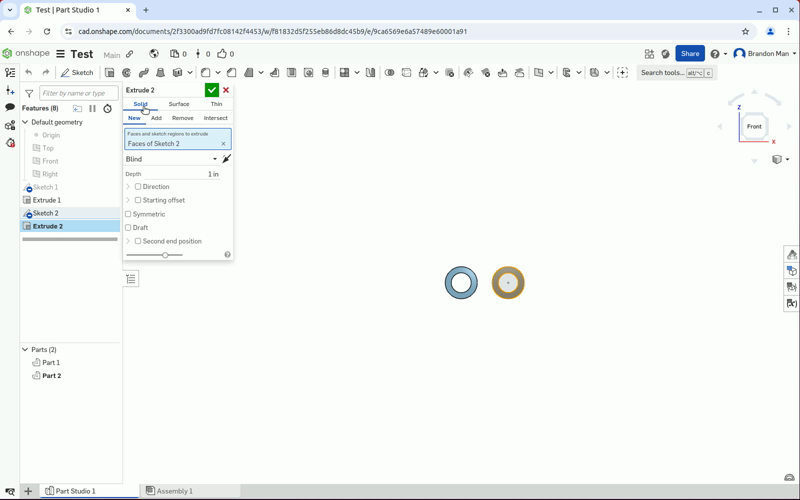
click(143, 106)
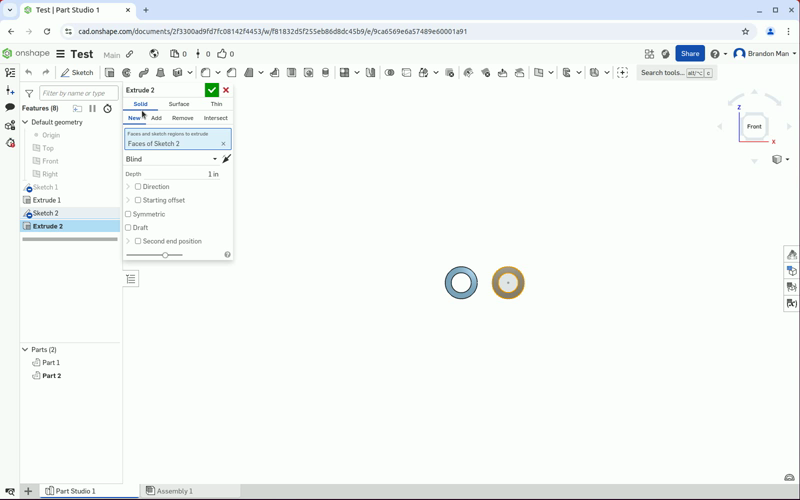
mouse_move(137, 120)
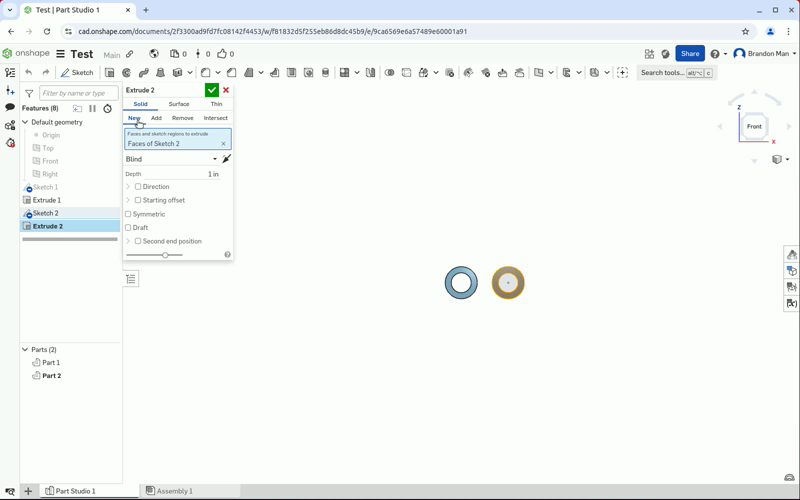
click(137, 120)
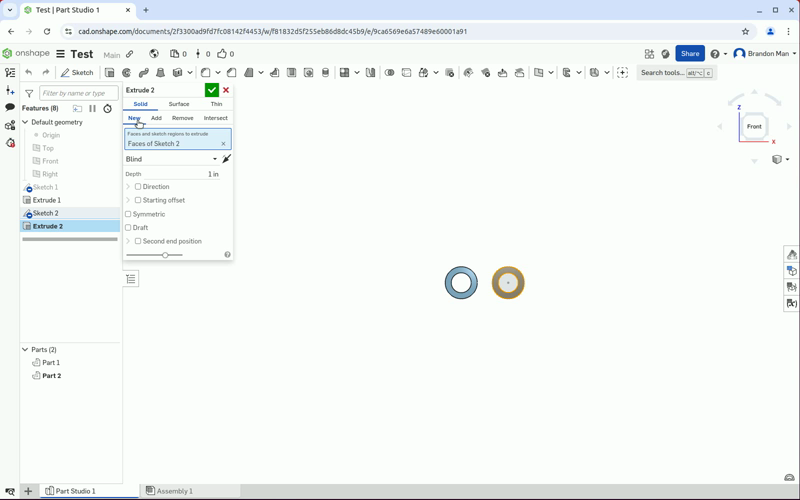
key(tab, 4)
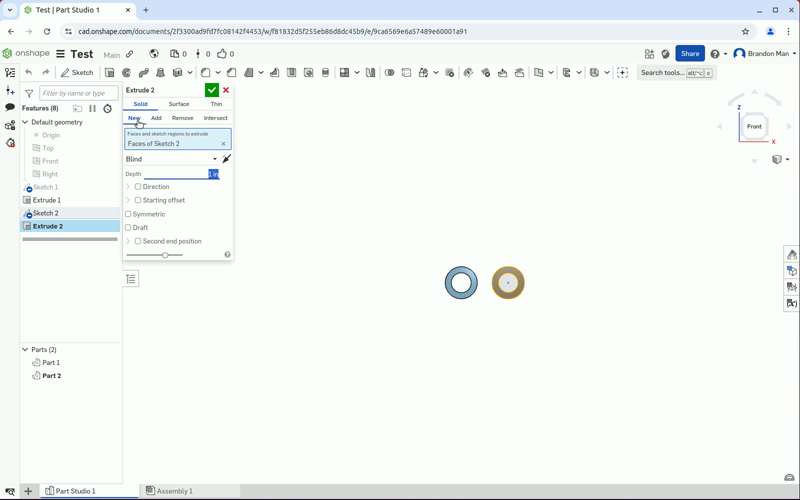
text(23.108)
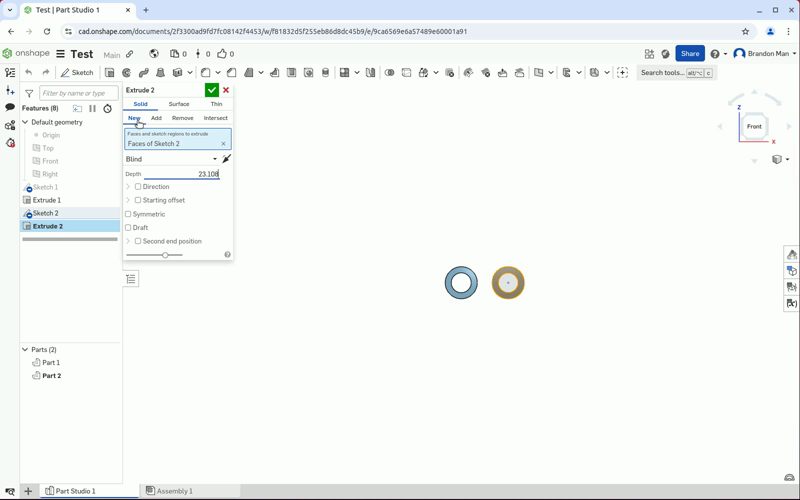
key(enter)
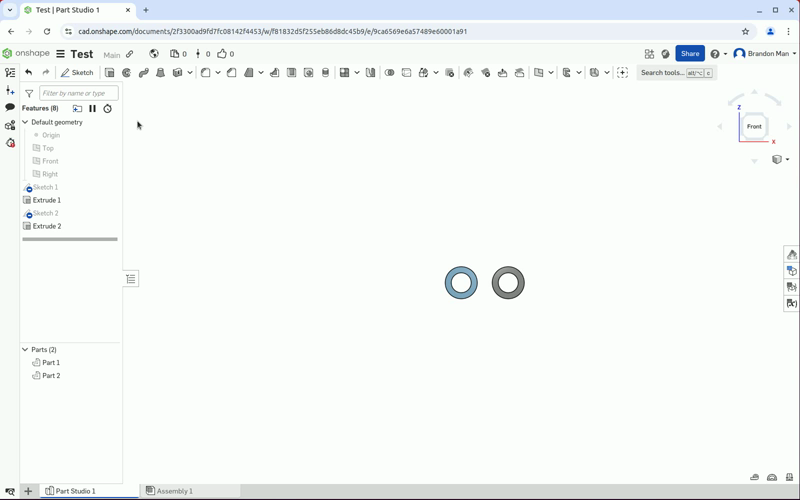
key(shift+h)
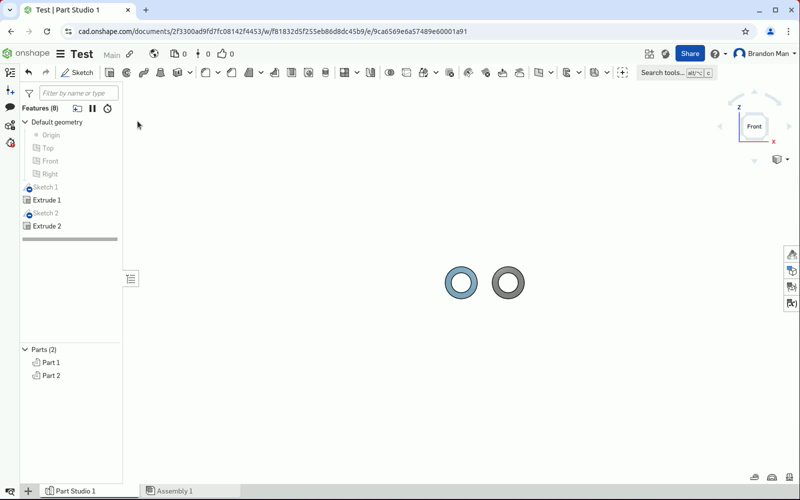
key(shift+h)
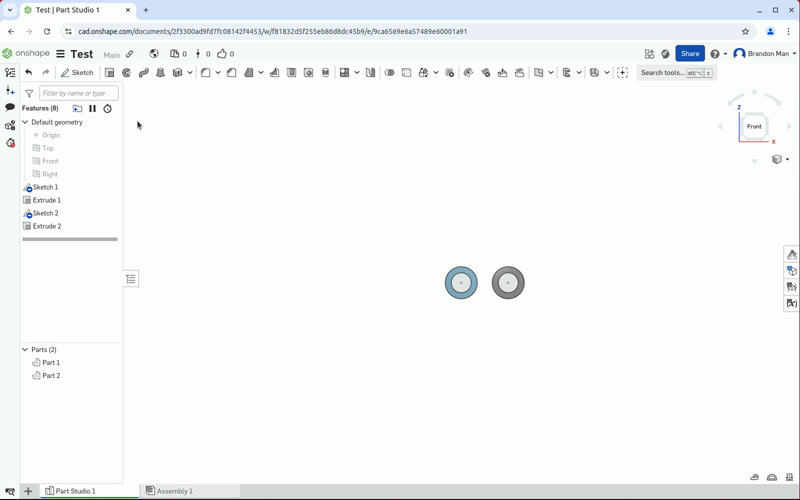
key(shift+7)
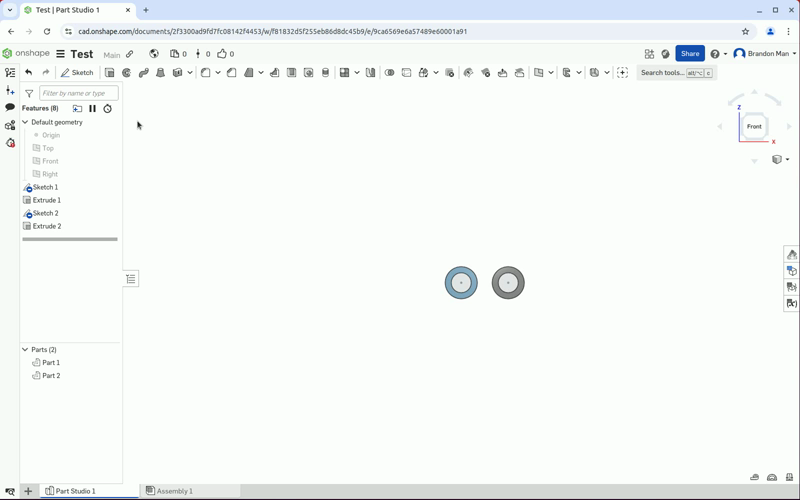
key(left, 2)
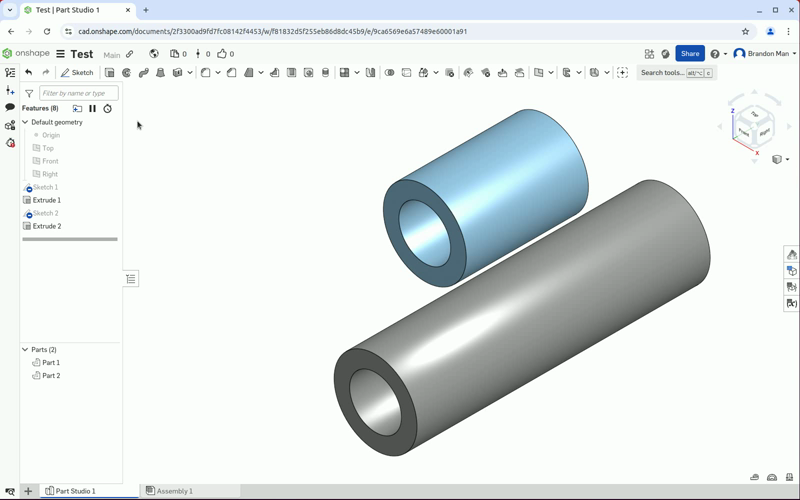
key(down, 2)
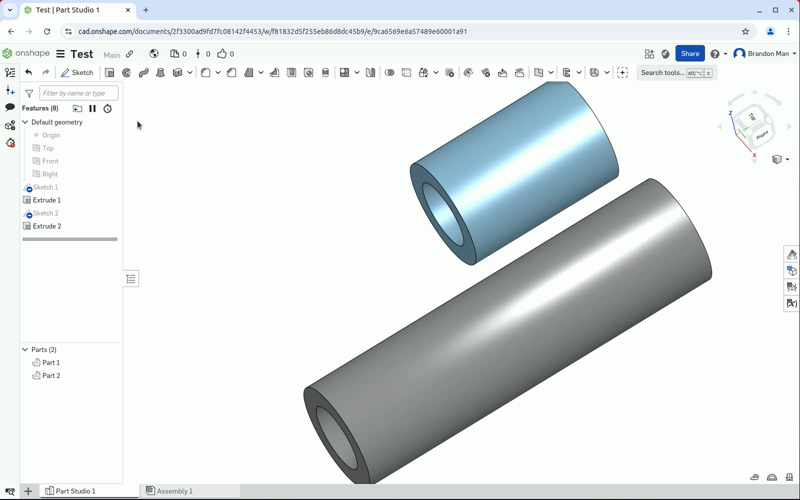
key(up, 2)
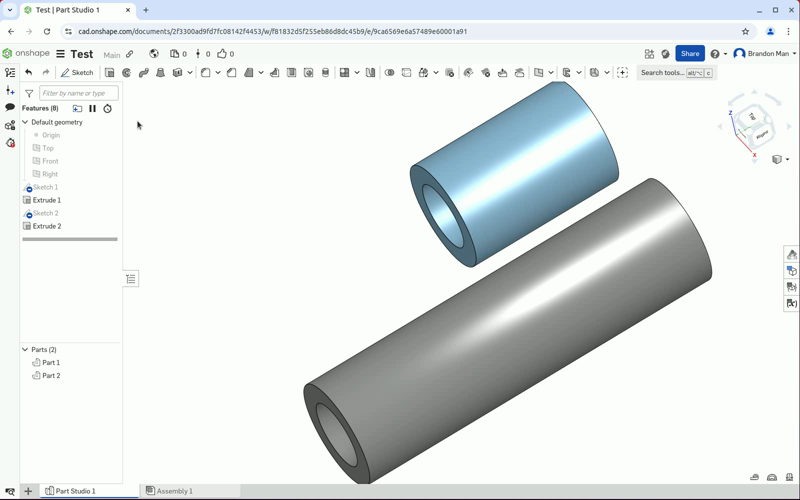
key(right, 2)
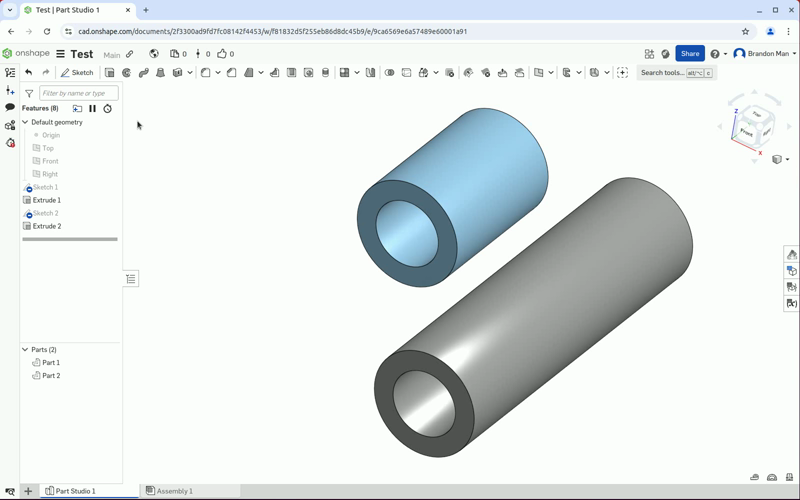
mouse_move(73, 189)
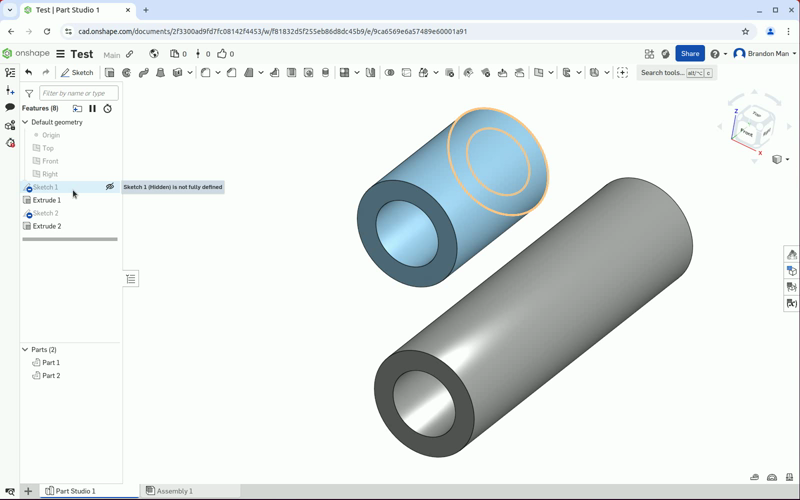
click(73, 189)